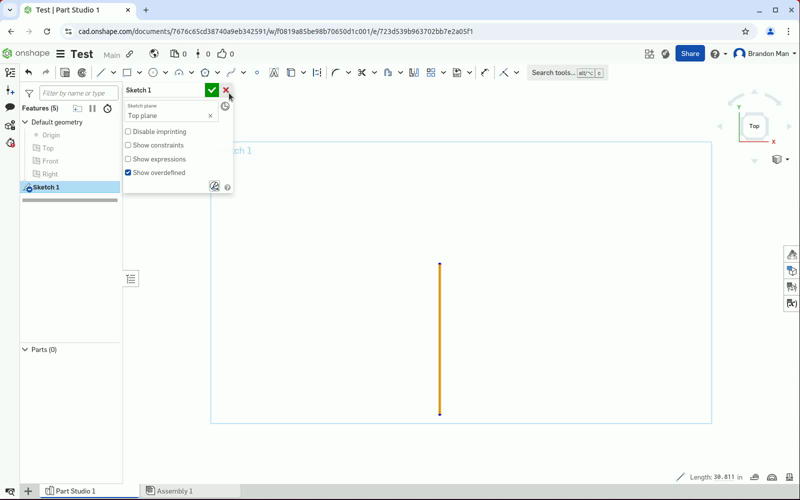
key(shift+h)
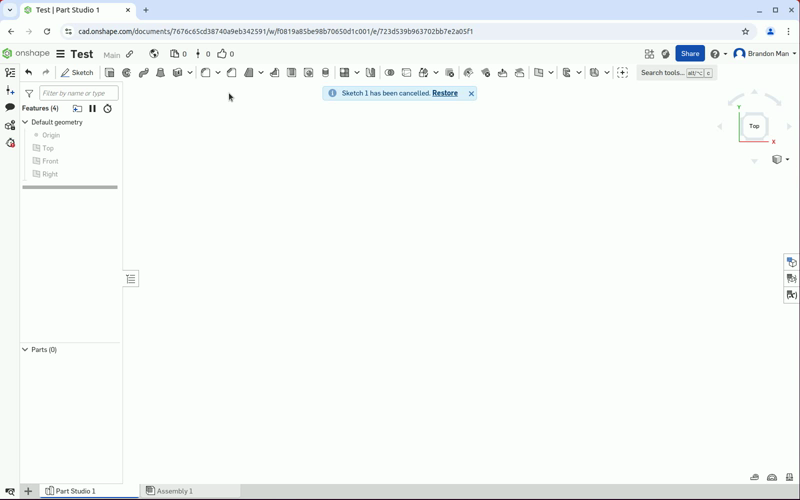
mouse_move(73, 352)
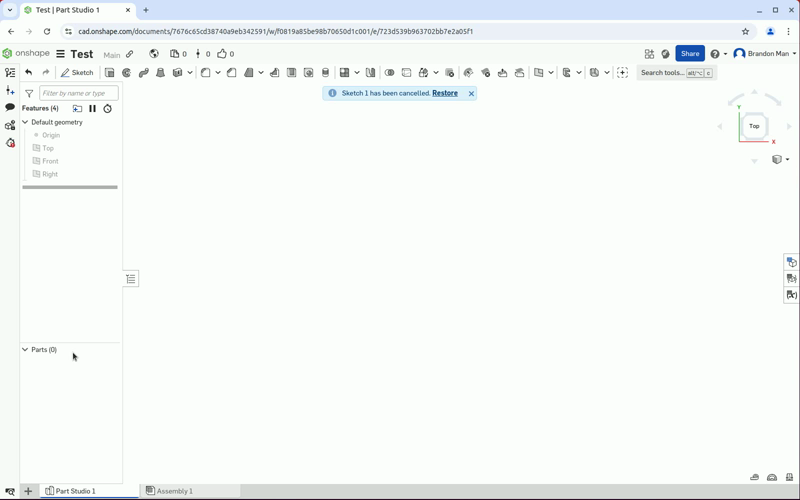
key(y)
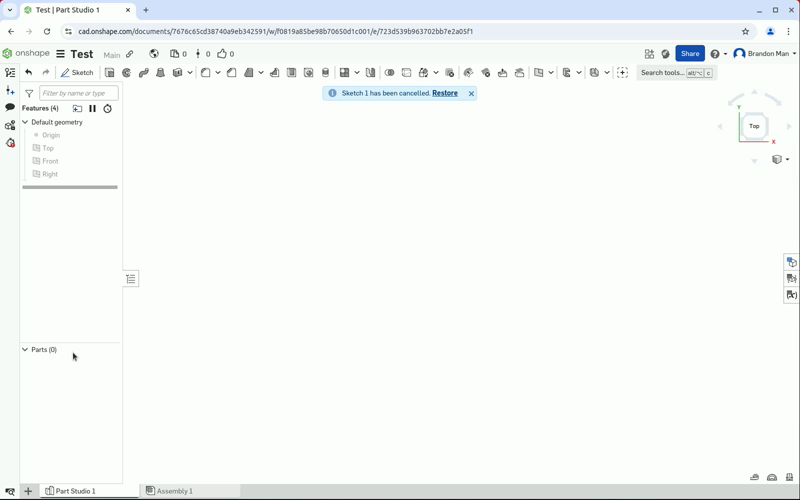
key(shift+p)
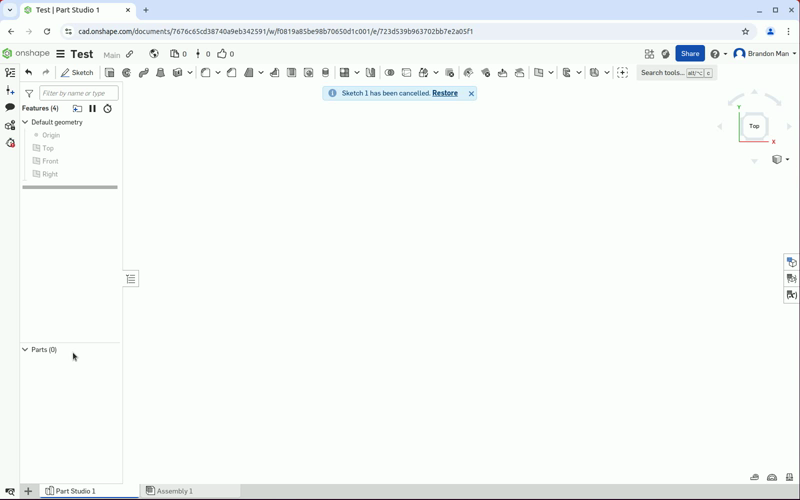
key(space)
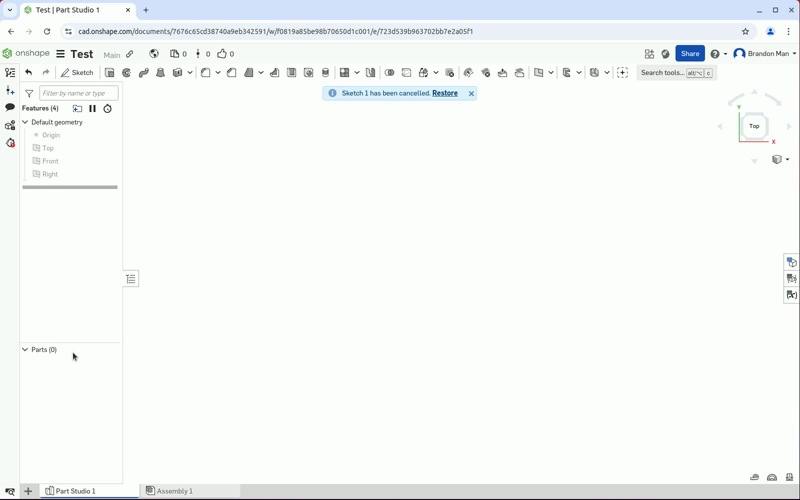
key_down(shift)
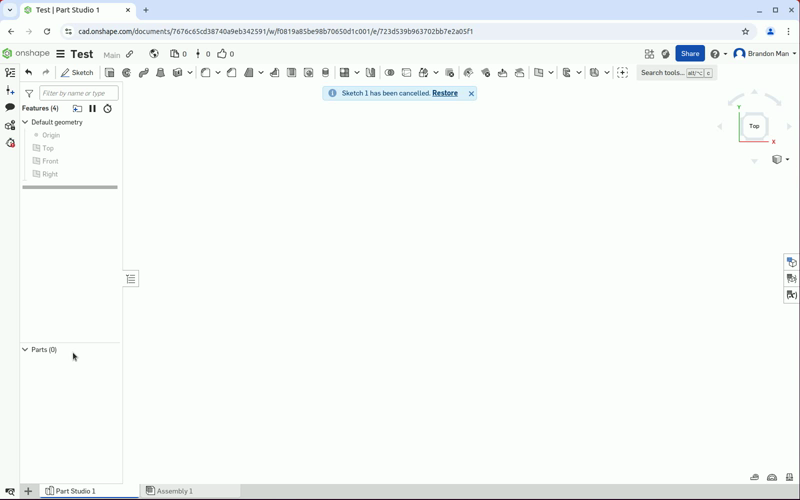
key(up)
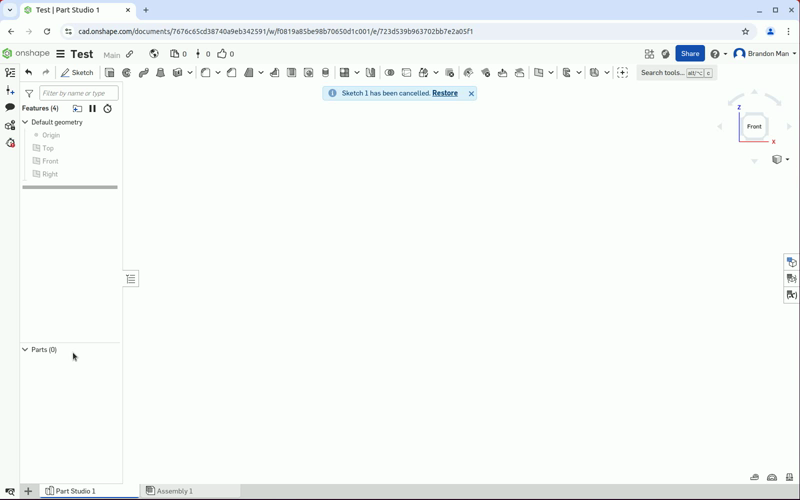
key_up(shift)
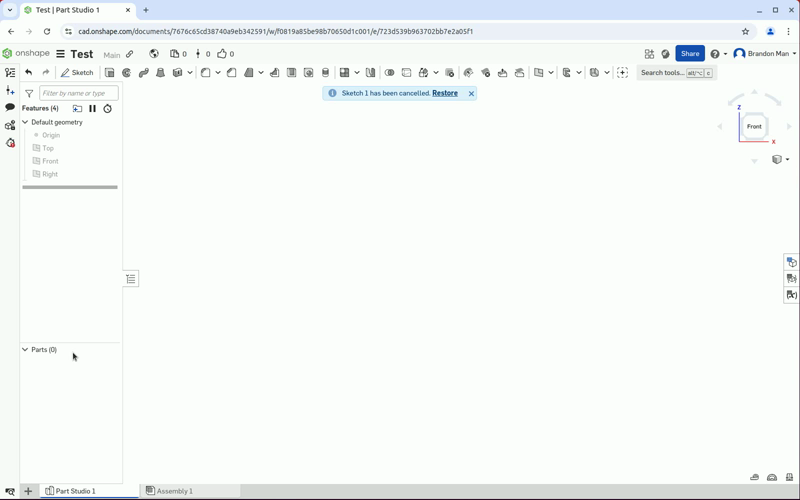
mouse_move(73, 352)
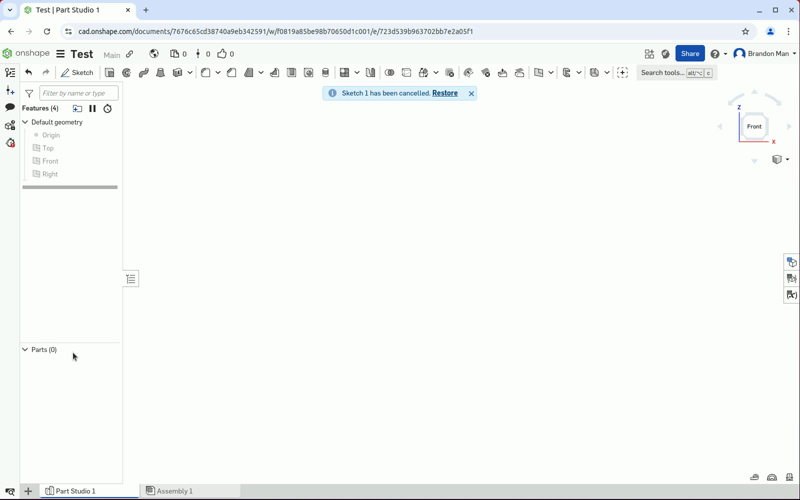
key(shift+y)
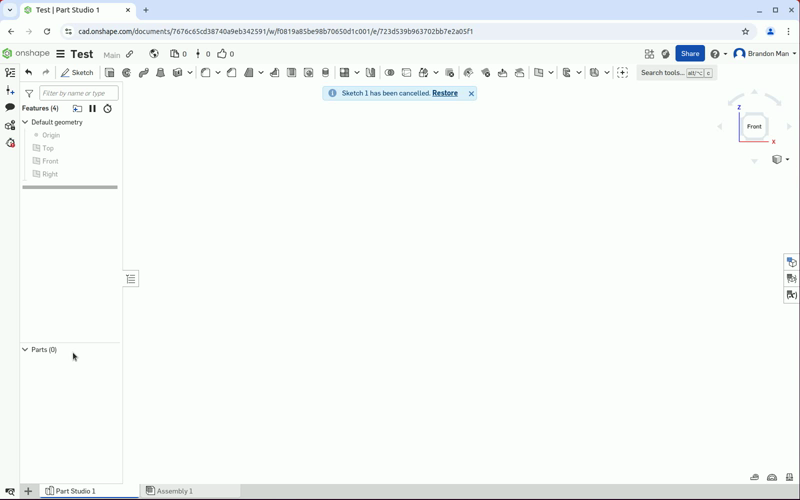
key(shift+s)
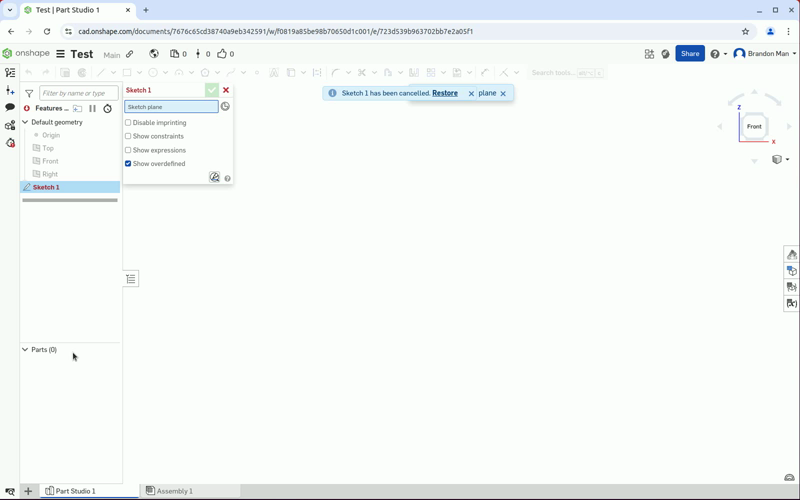
mouse_move(73, 163)
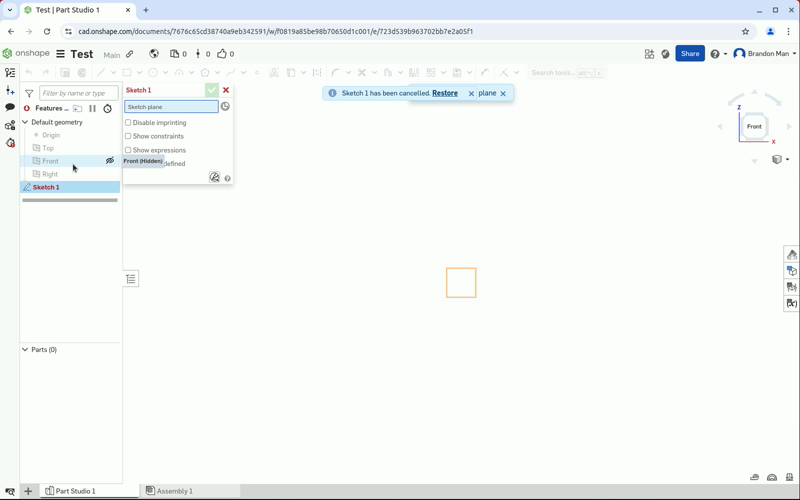
click(73, 163)
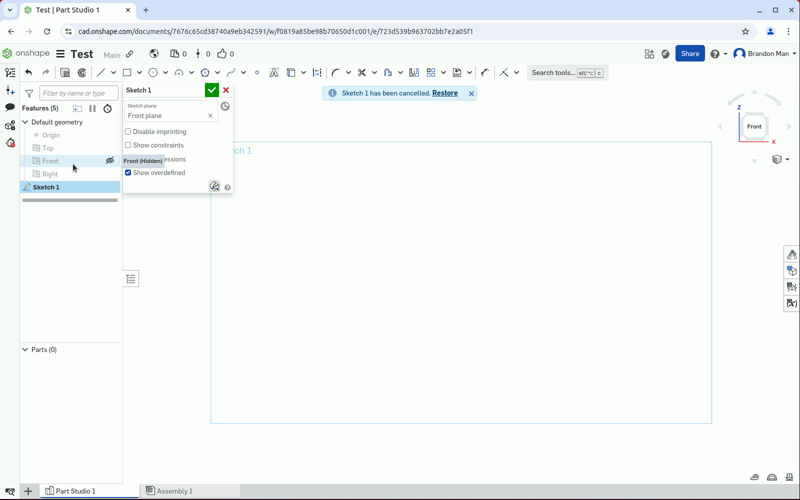
mouse_move(73, 352)
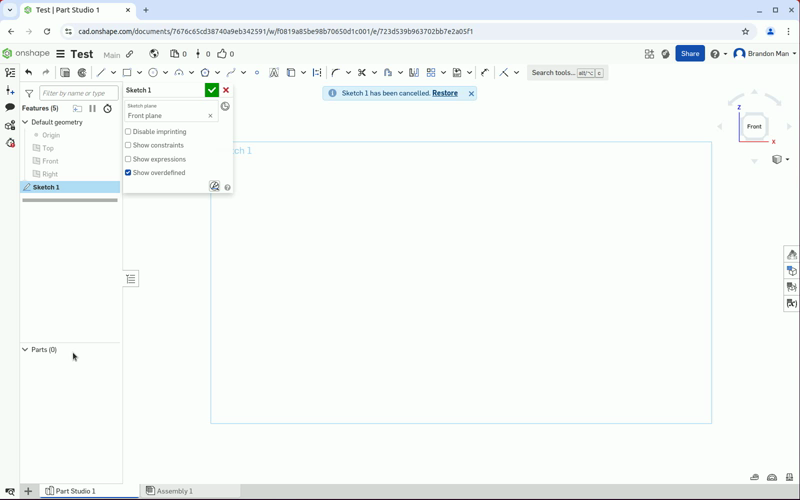
key(y)
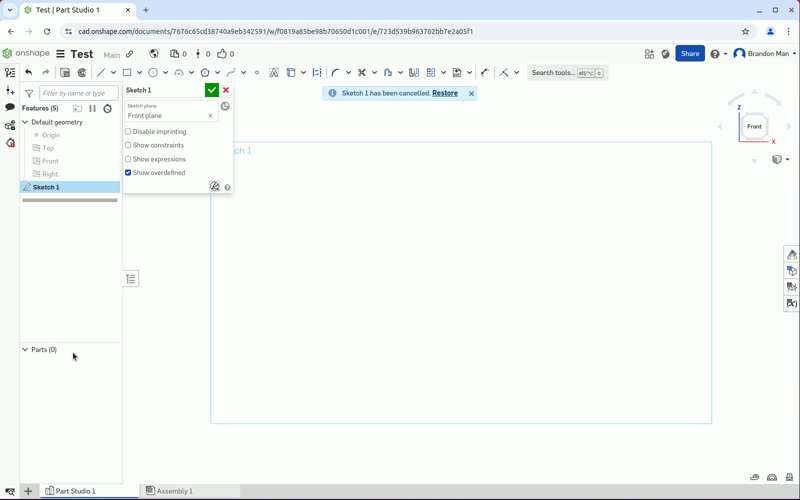
key(c)
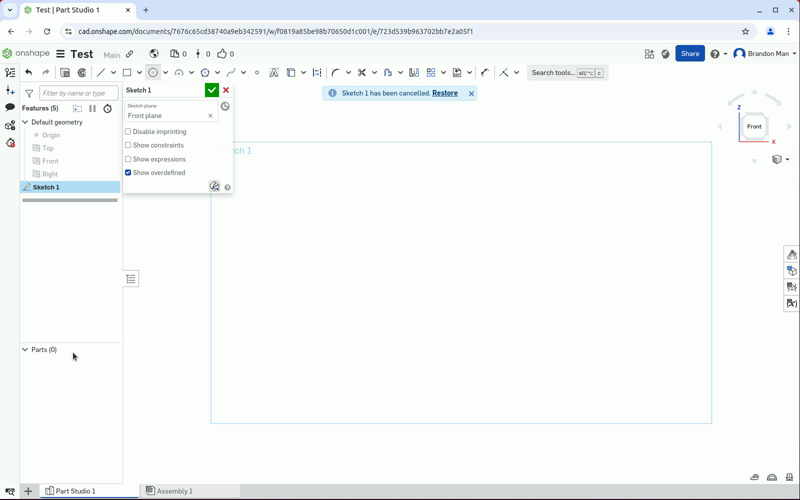
key_down(shift)
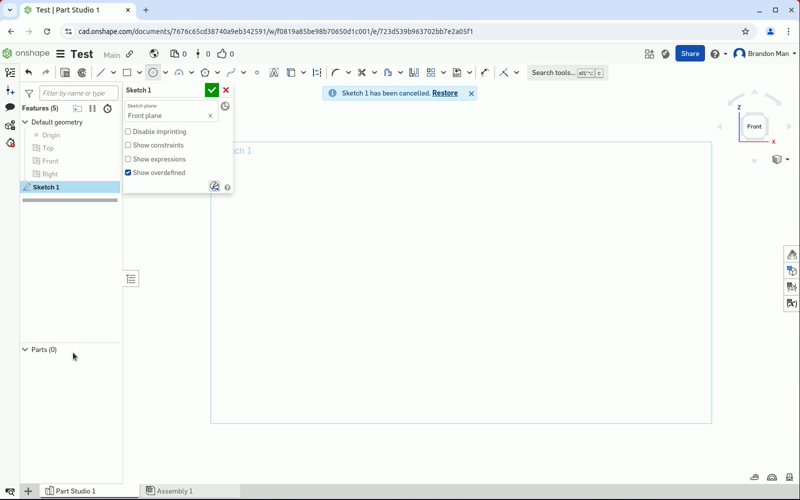
mouse_move(461, 282)
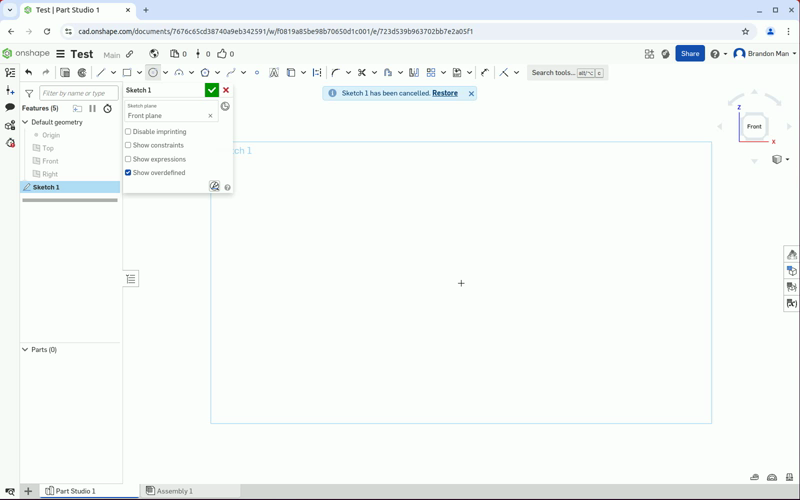
click(461, 282)
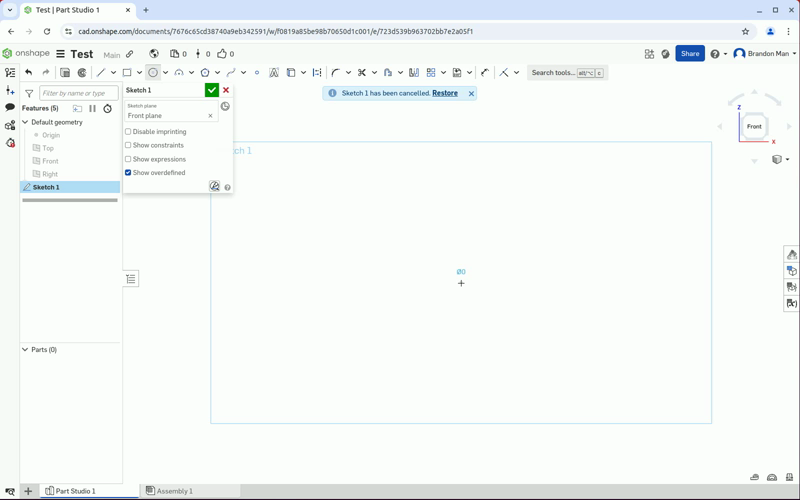
key_up(shift)
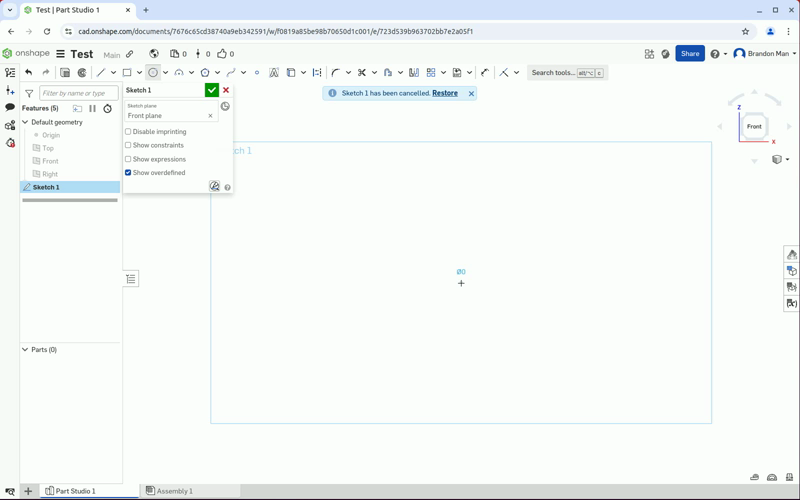
mouse_move(503, 282)
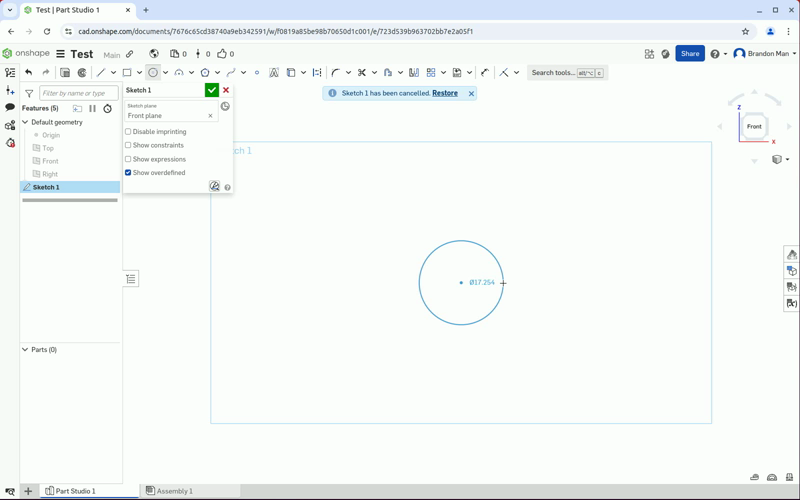
click(503, 282)
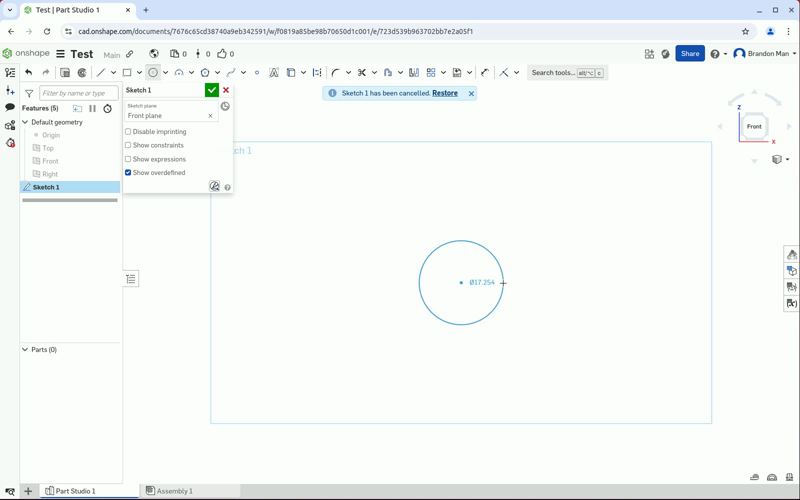
key(esc)
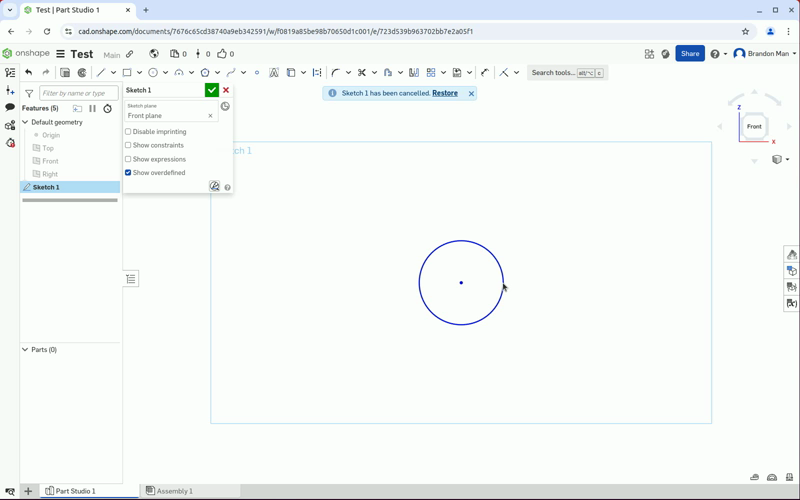
mouse_move(457, 278)
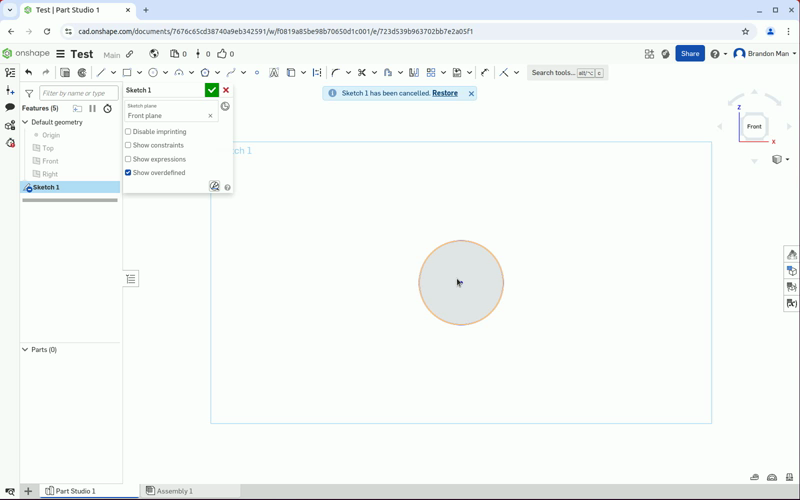
click(457, 278)
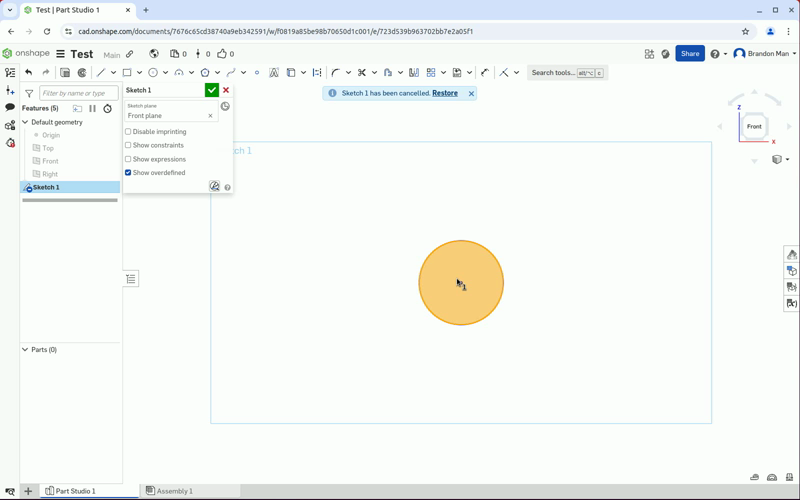
mouse_move(73, 352)
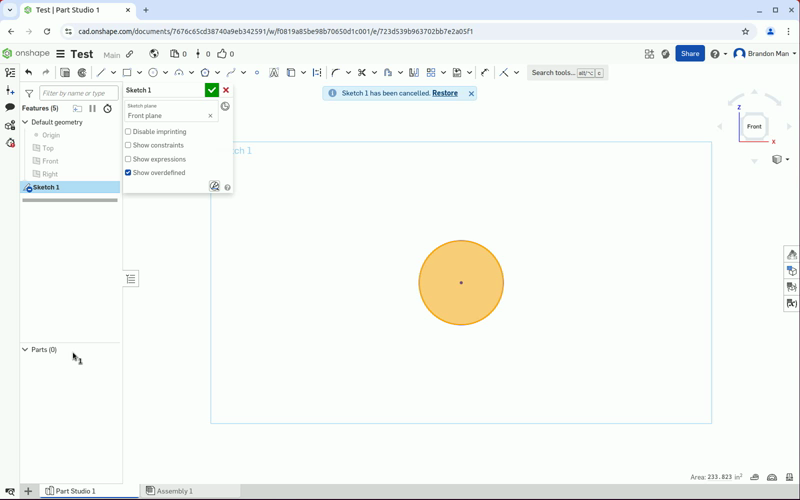
key(shift+y)
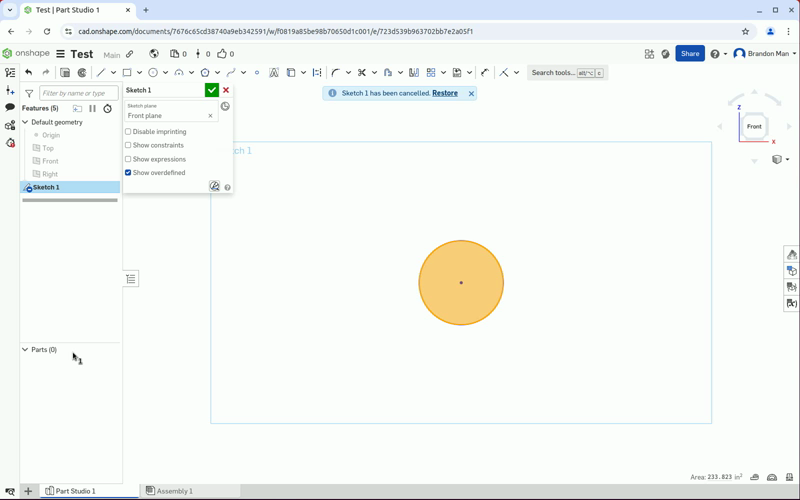
key(shift+e)
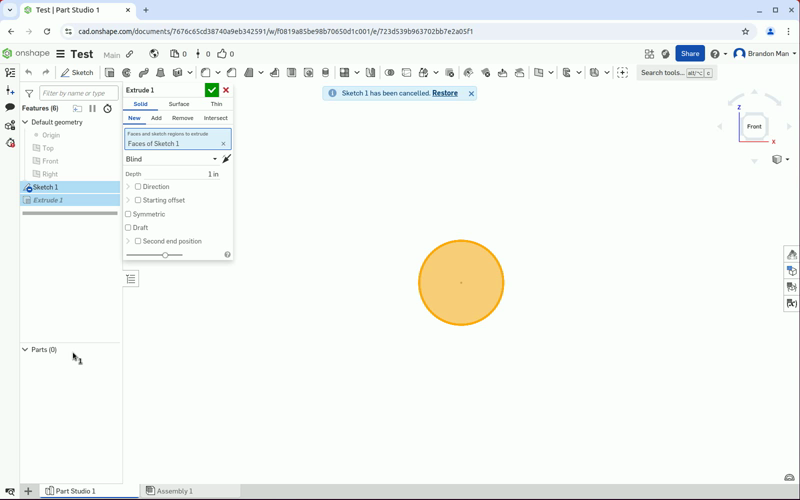
mouse_move(143, 106)
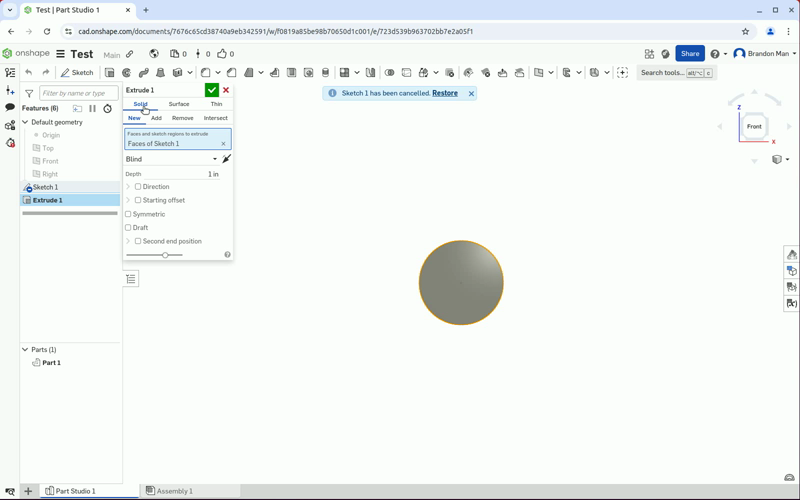
click(143, 106)
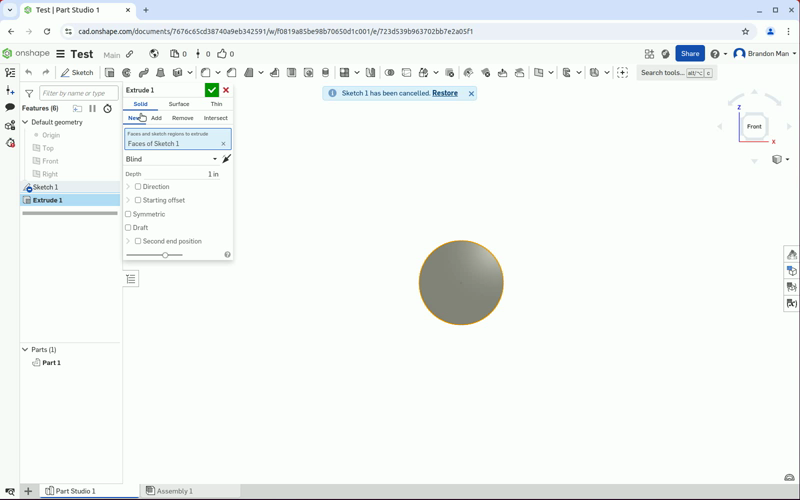
mouse_move(137, 120)
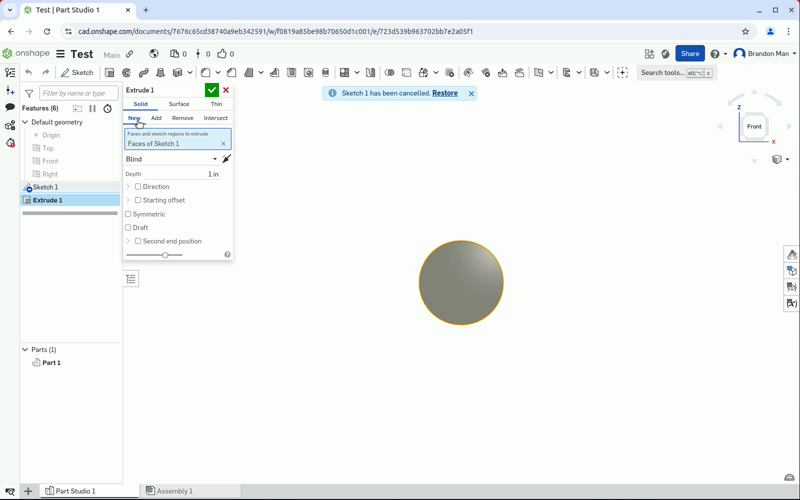
click(137, 120)
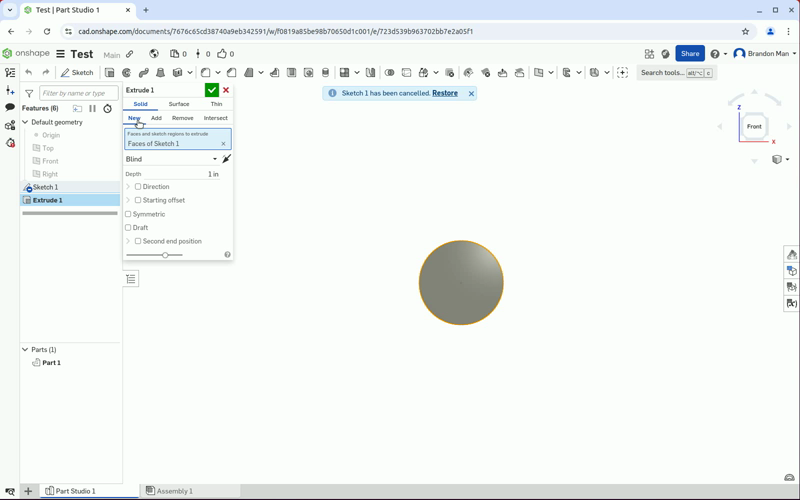
key(tab, 4)
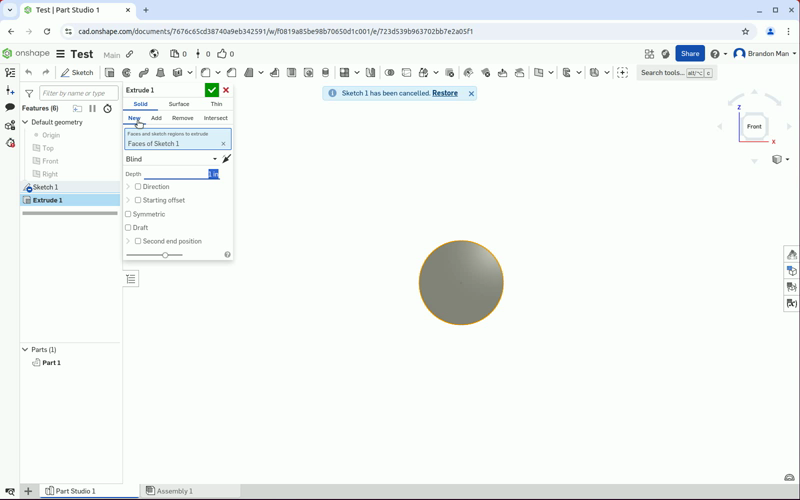
text(23.108)
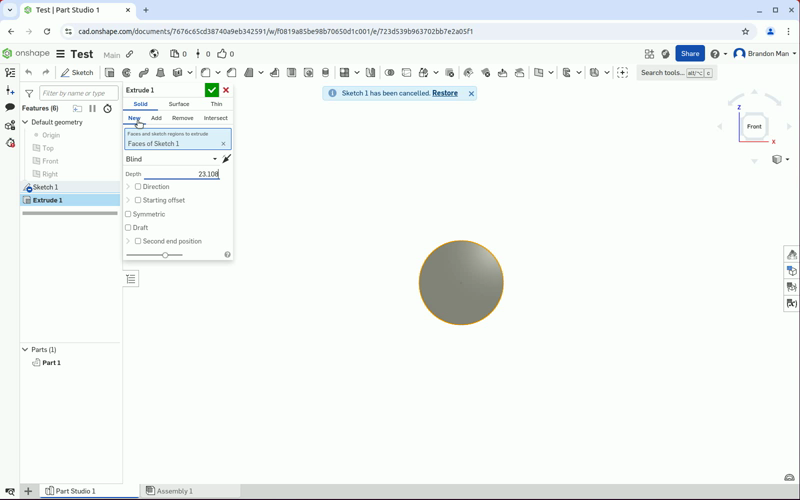
key(tab, 3)
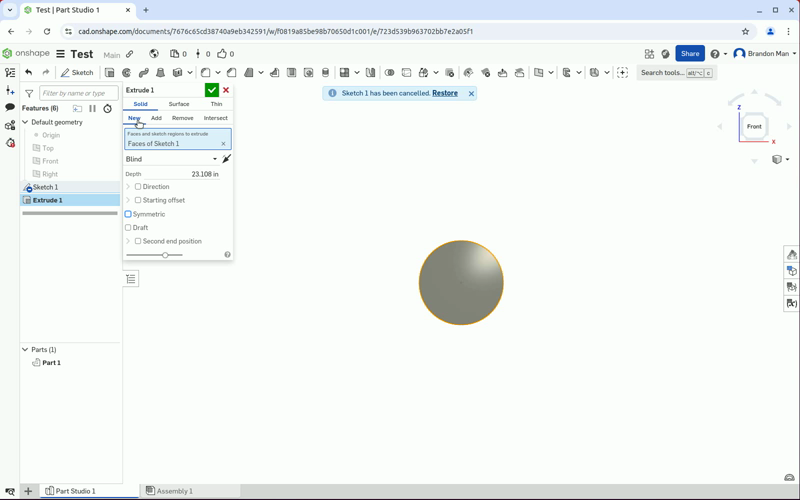
key(space)
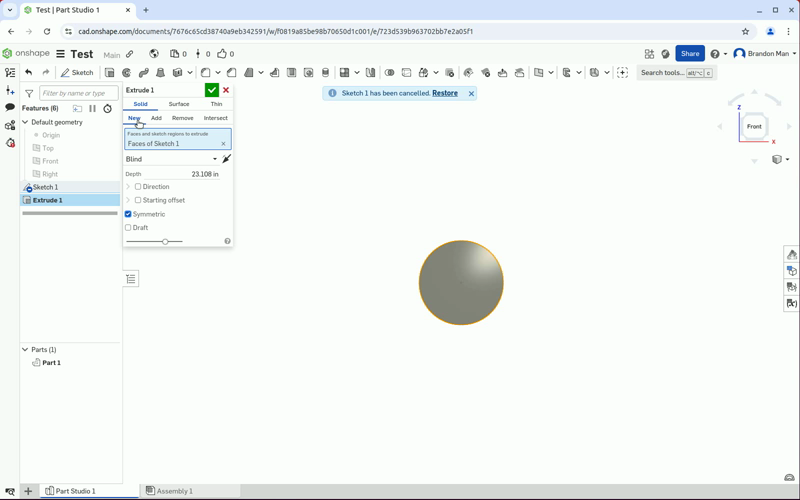
key(enter)
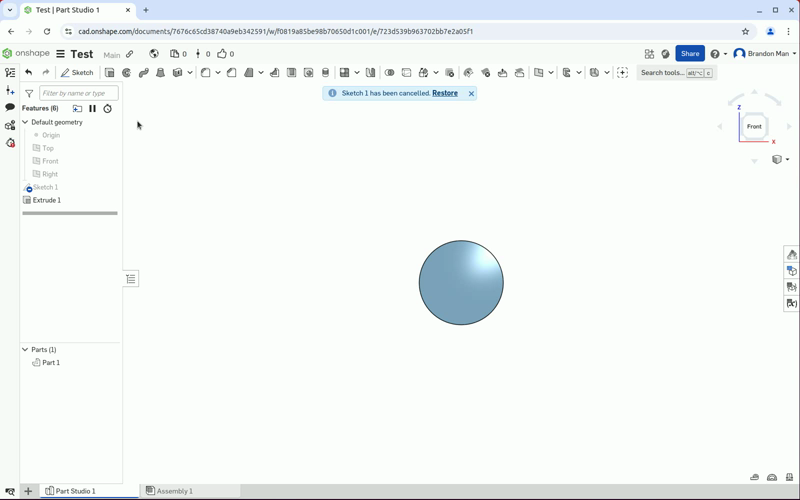
key(shift+h)
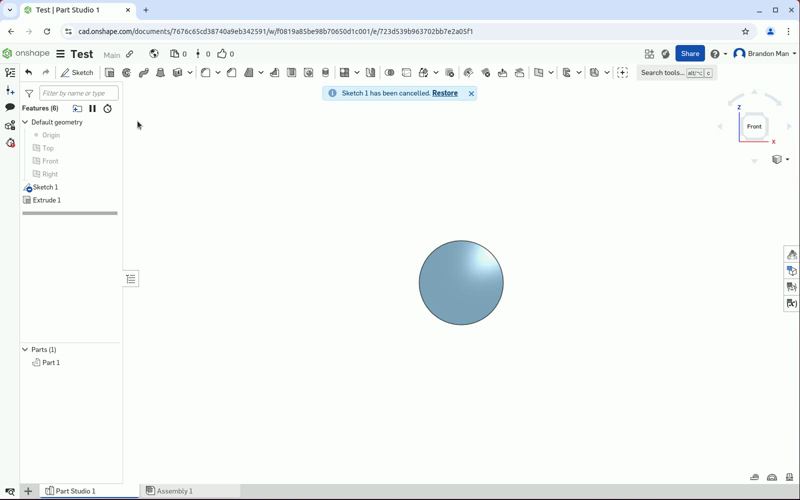
key(shift+h)
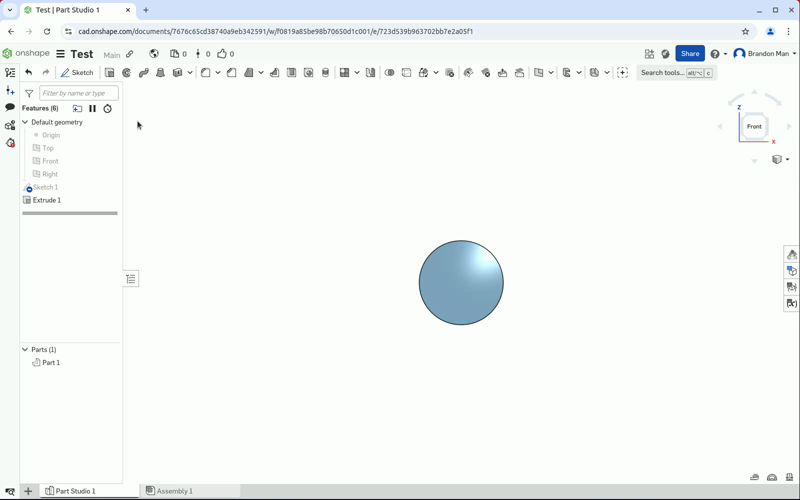
mouse_move(73, 189)
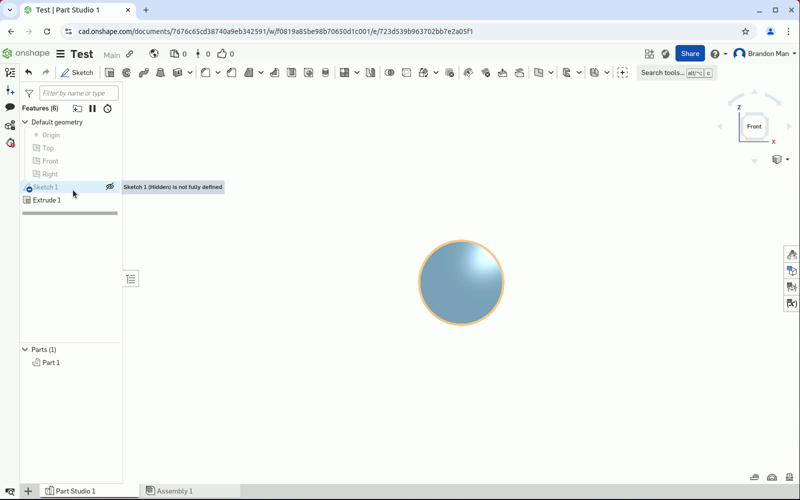
click(73, 189)
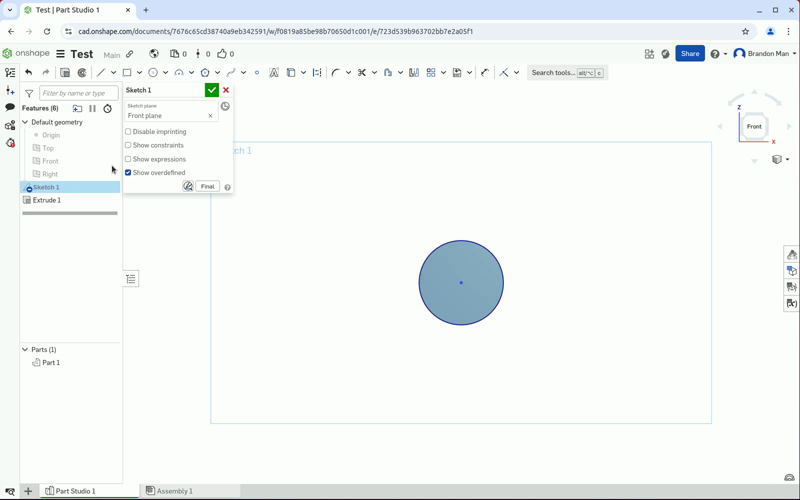
mouse_move(229, 92)
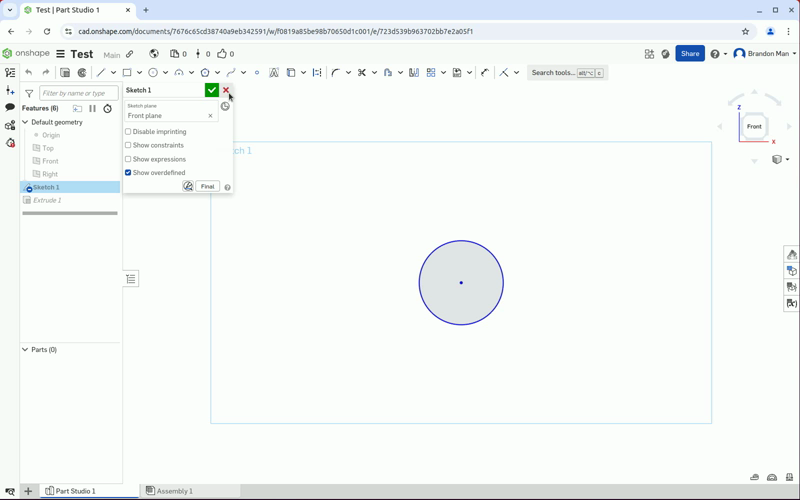
click(229, 92)
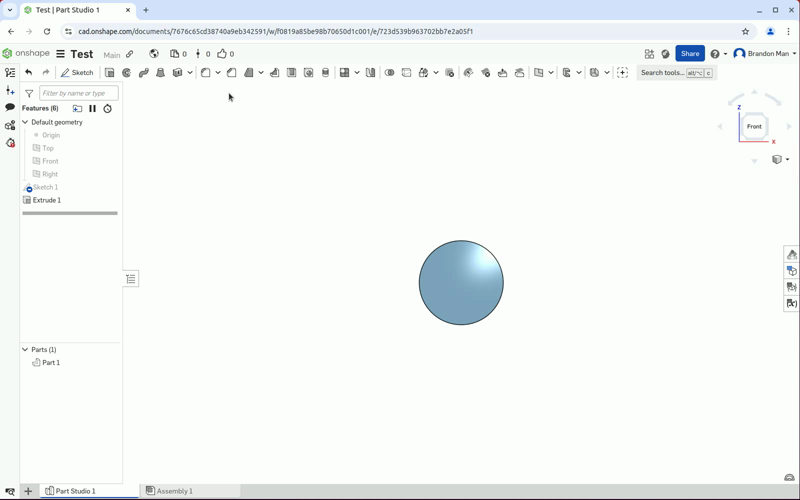
mouse_move(541, 75)
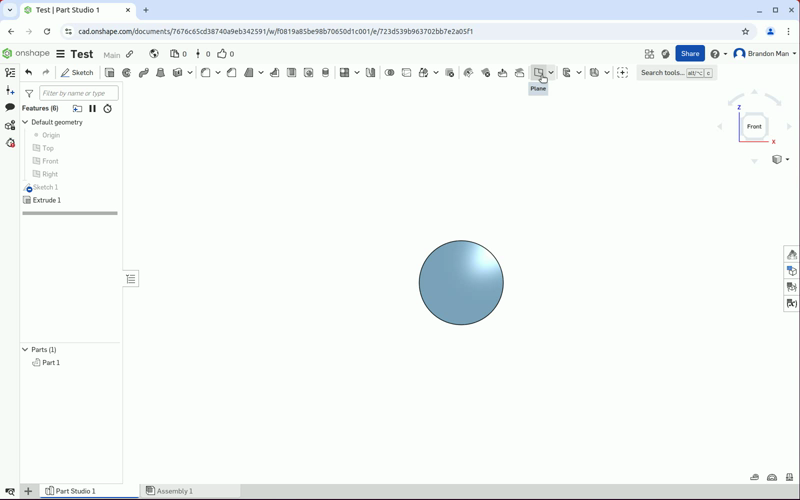
click(541, 75)
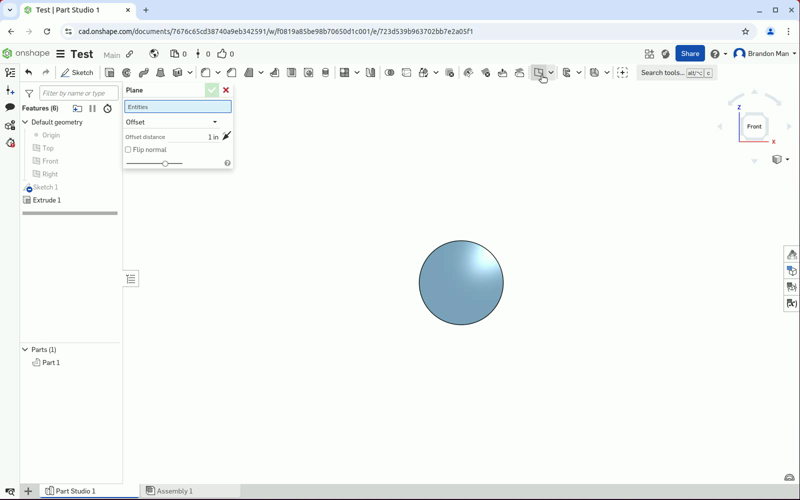
mouse_move(73, 163)
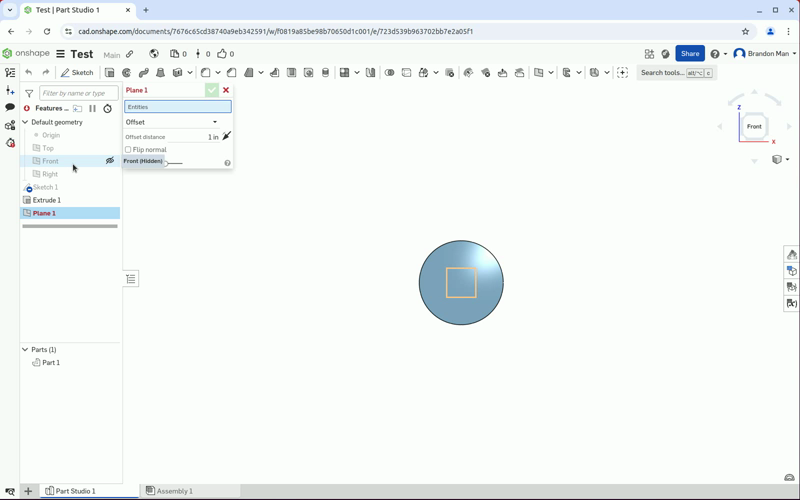
click(73, 163)
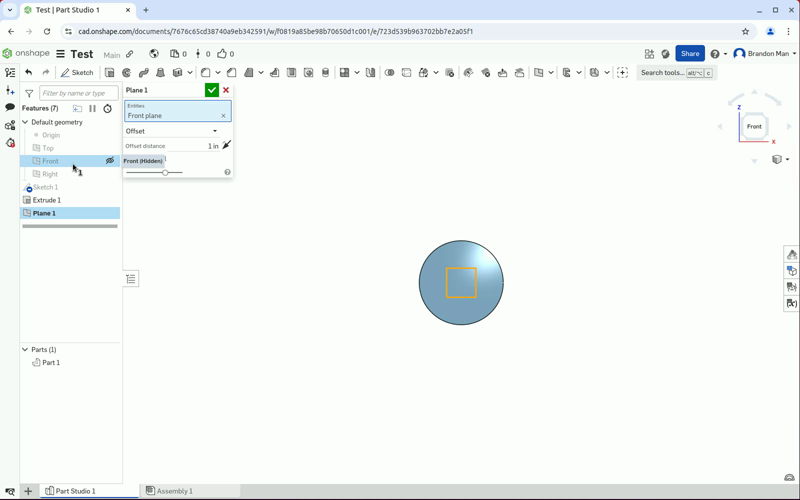
key(tab, 2)
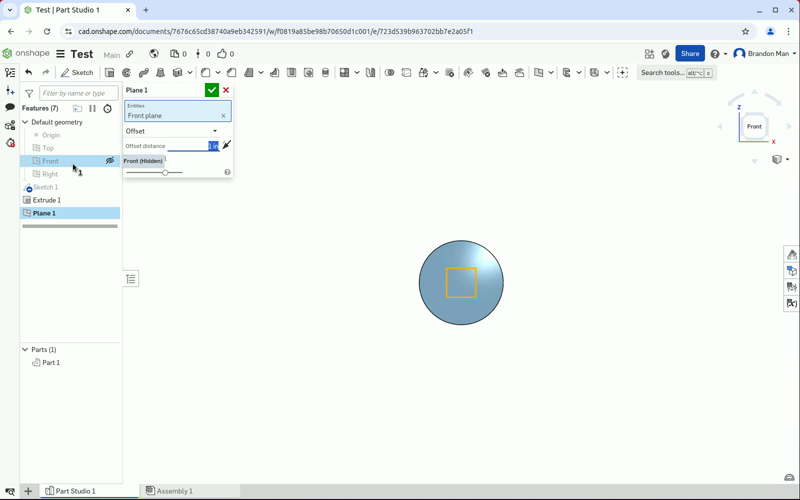
text(11.554)
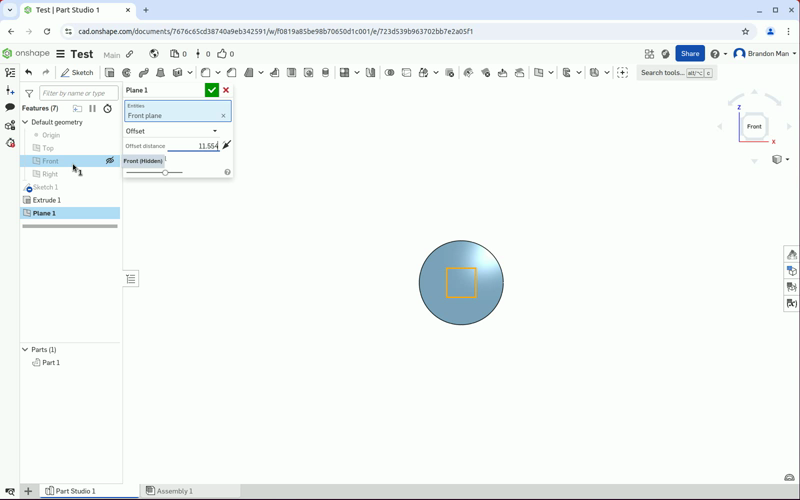
key(enter, 2)
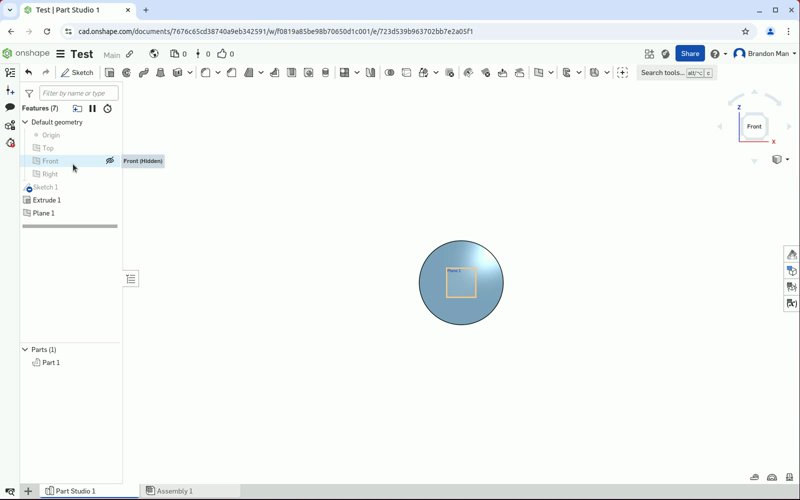
key(shift+s)
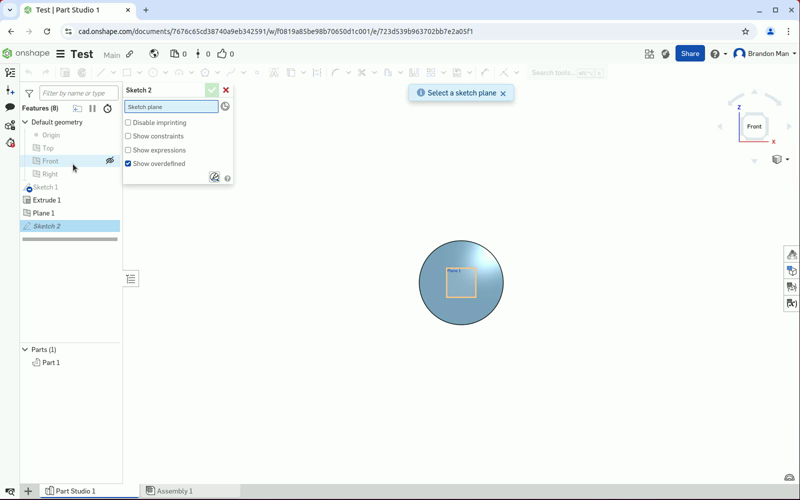
mouse_move(73, 215)
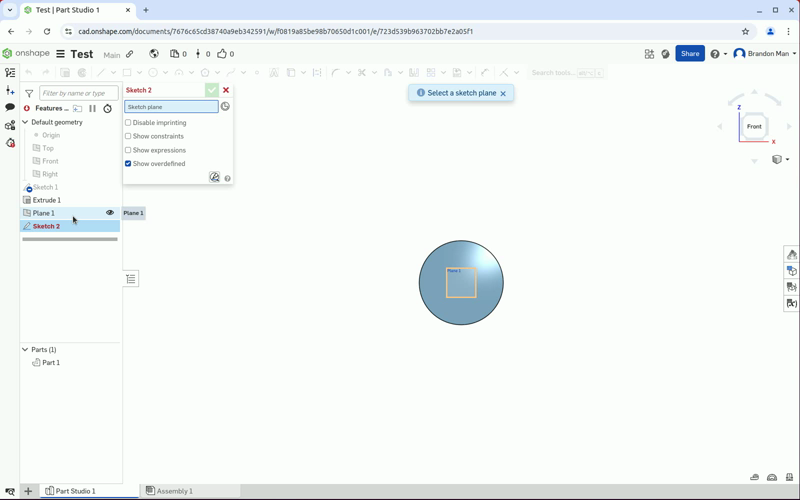
click(73, 215)
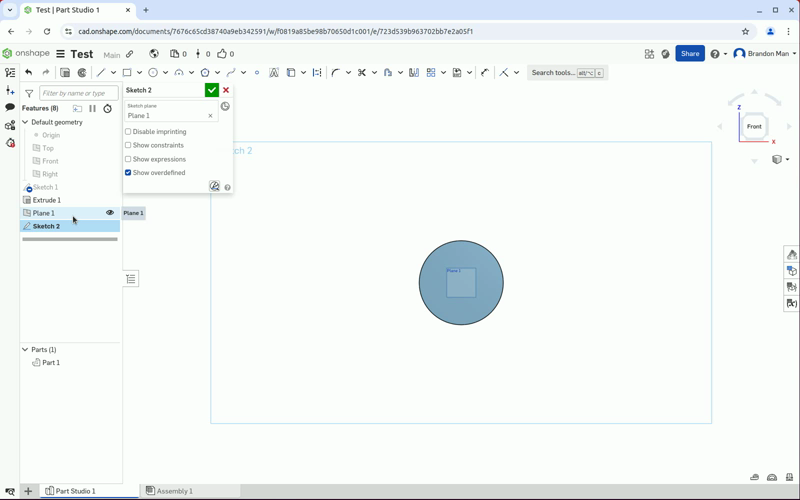
mouse_move(73, 352)
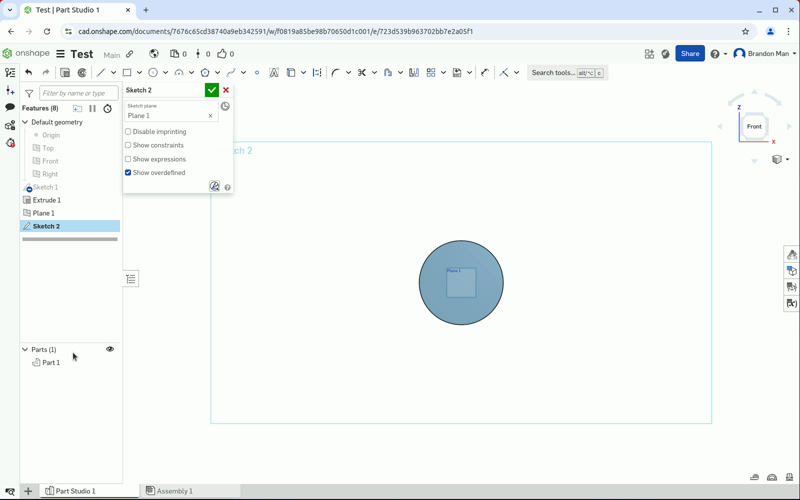
key(y)
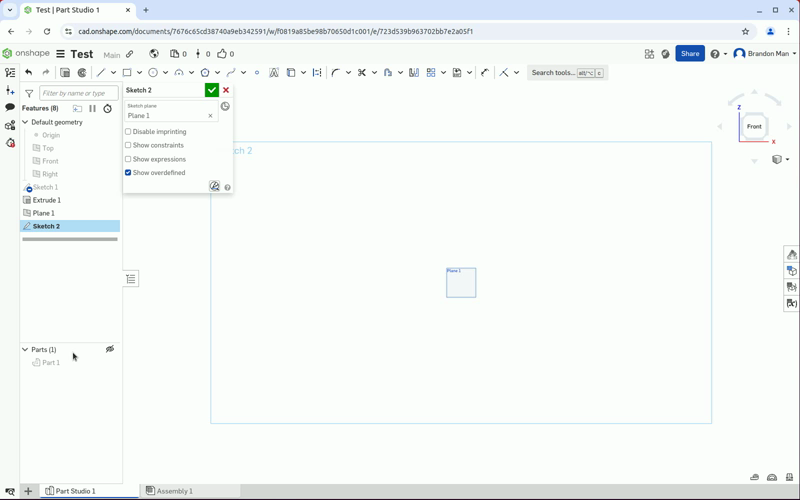
key(c)
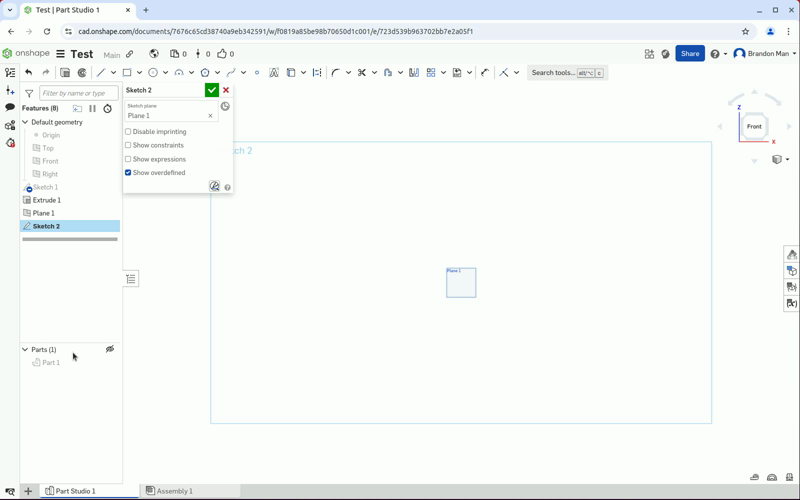
key_down(shift)
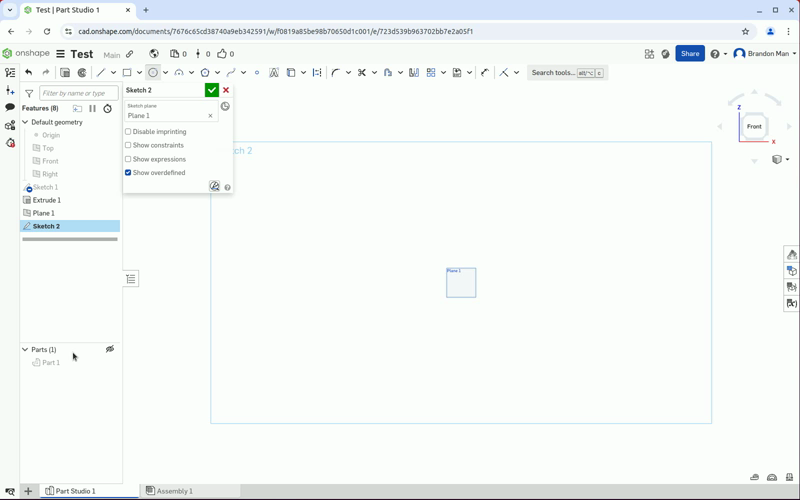
mouse_move(461, 282)
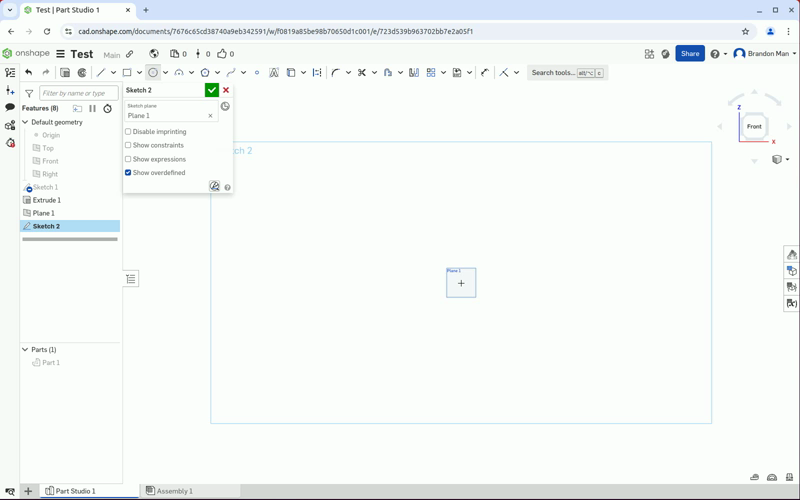
click(461, 282)
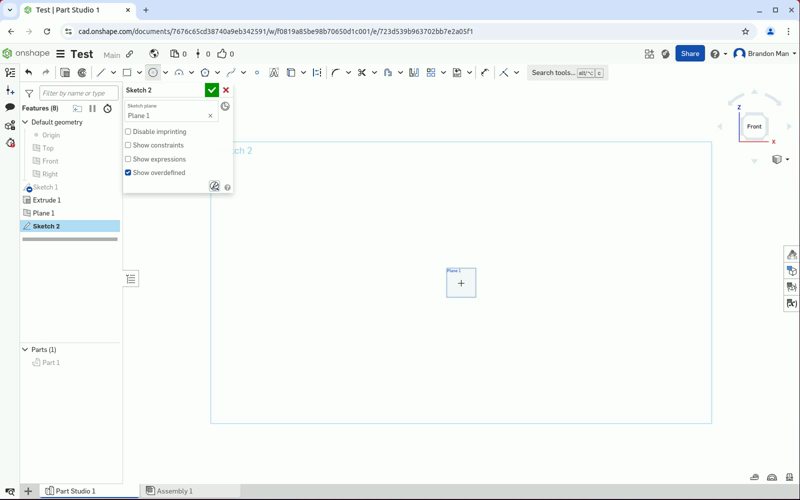
key_up(shift)
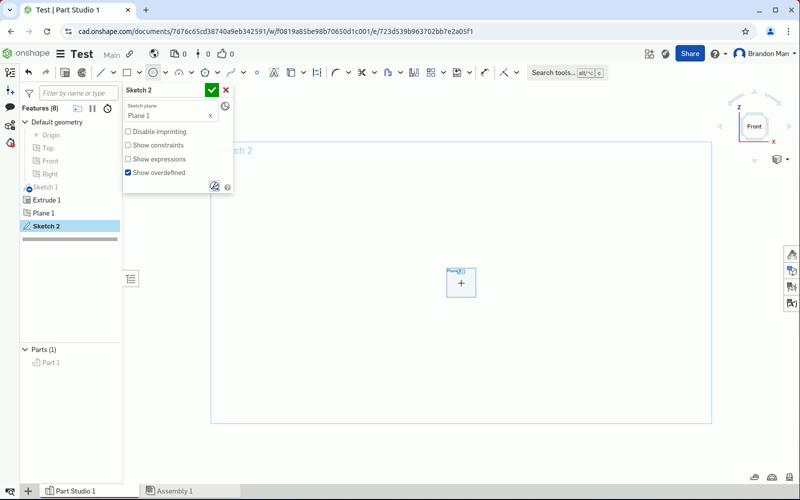
mouse_move(467, 282)
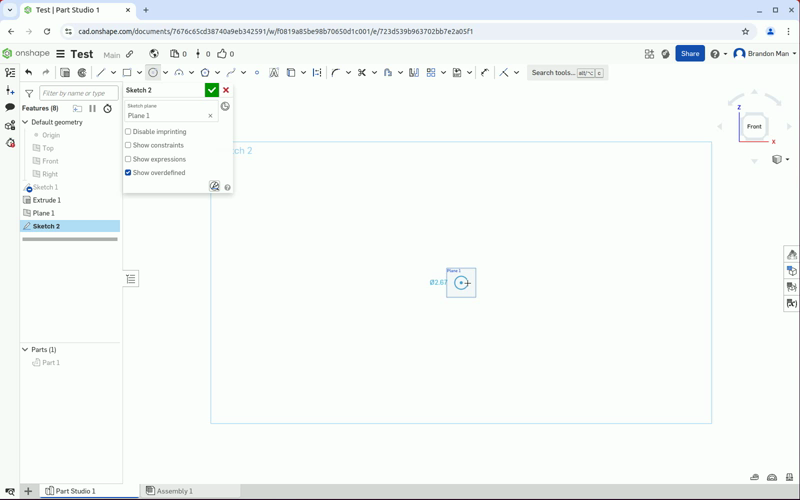
click(467, 282)
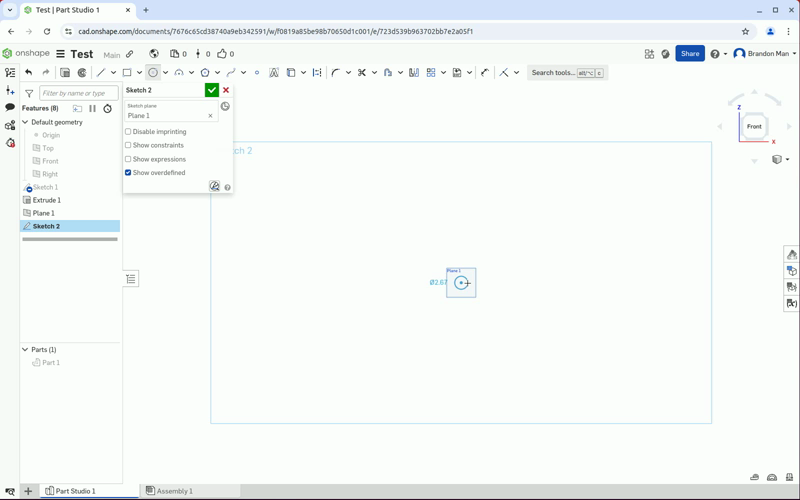
key(esc)
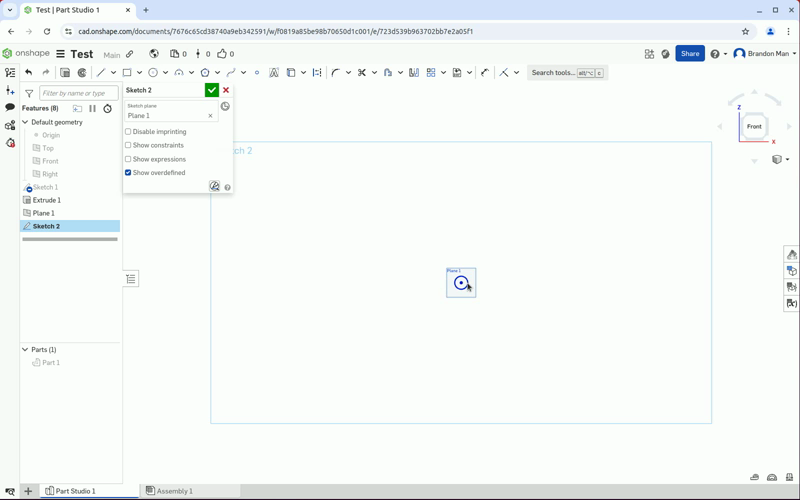
mouse_move(461, 279)
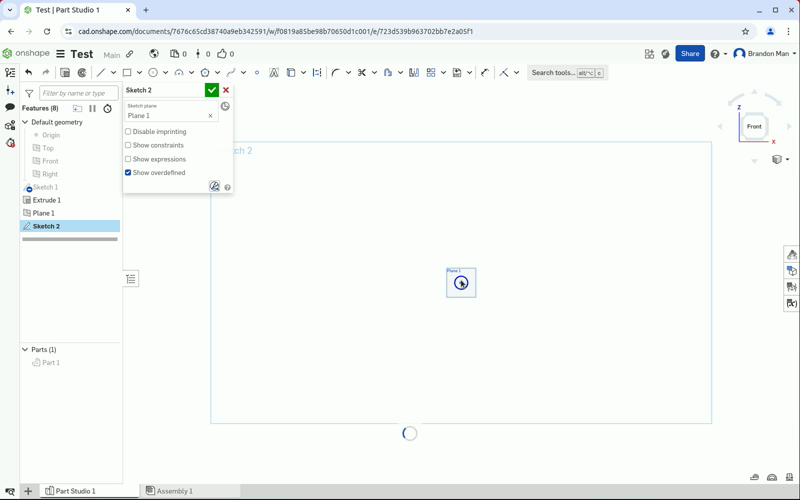
scroll(6)
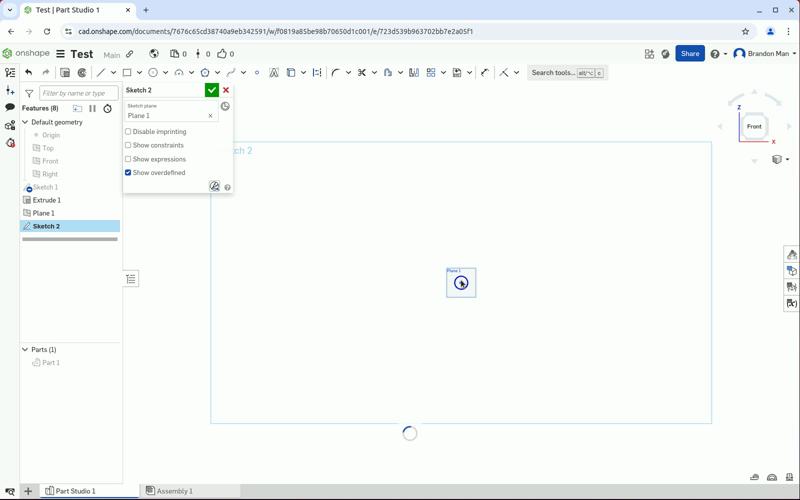
scroll(6)
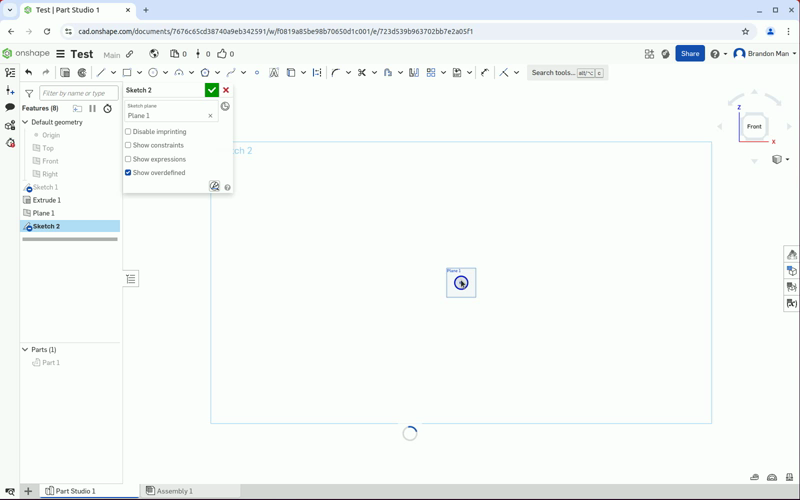
scroll(6)
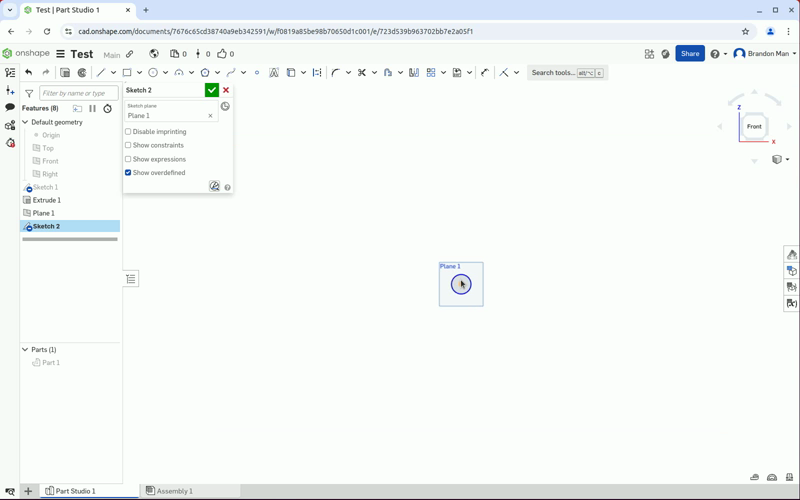
scroll(6)
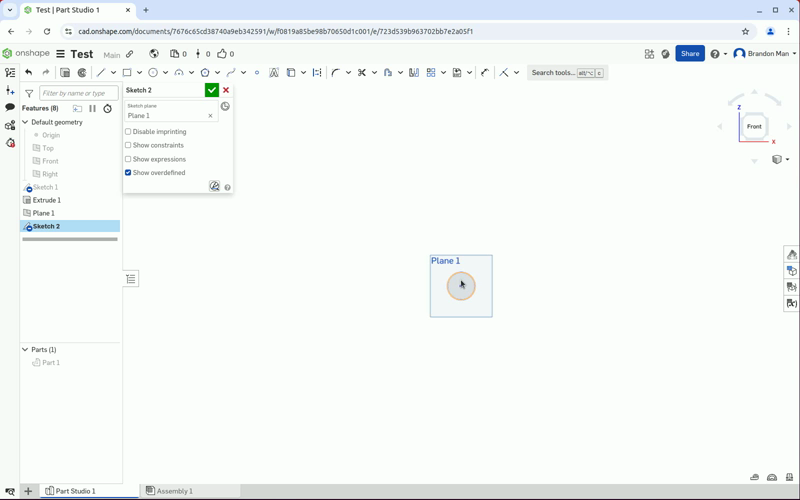
scroll(6)
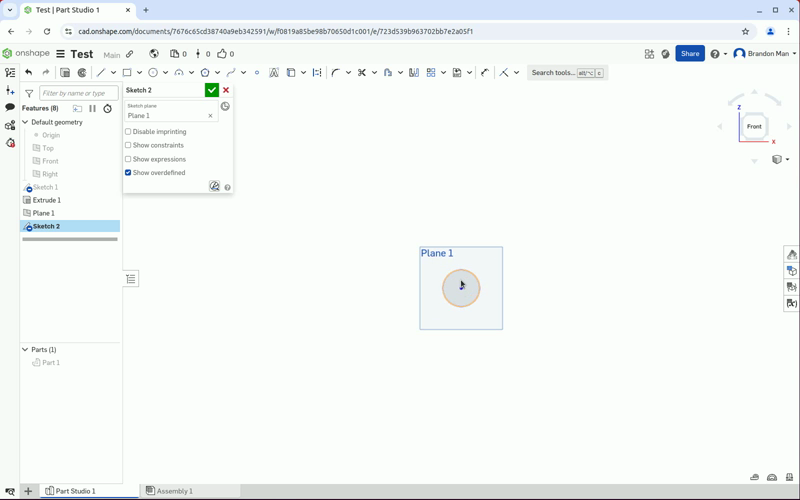
scroll(6)
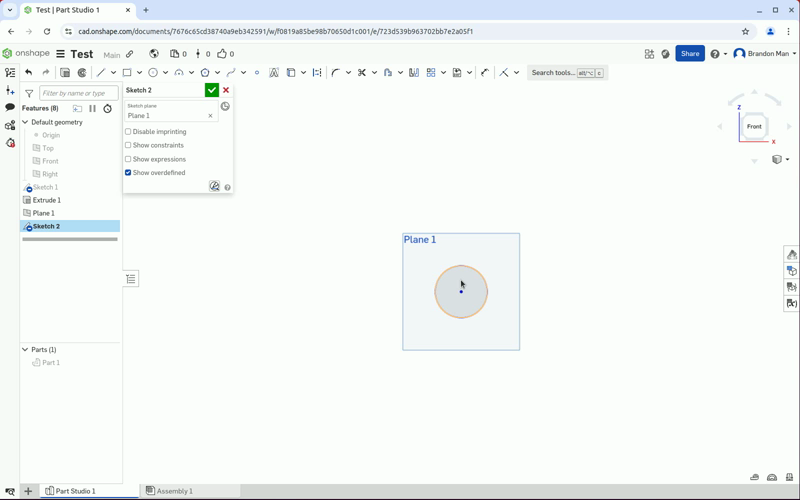
scroll(6)
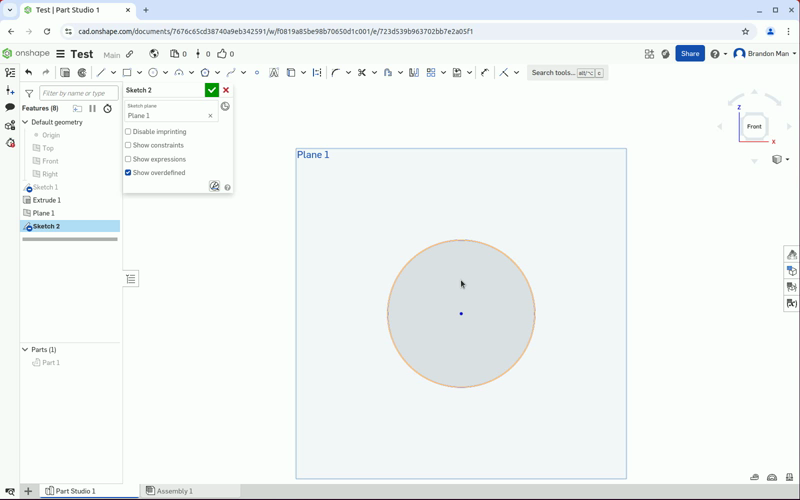
click(461, 279)
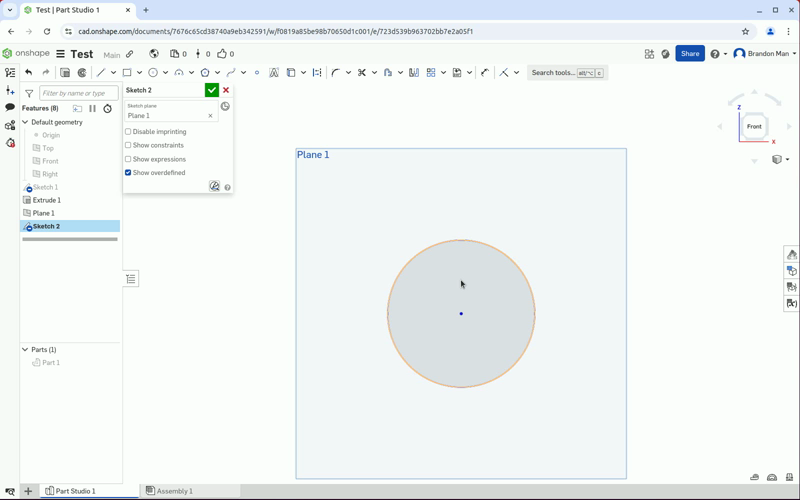
scroll(-6)
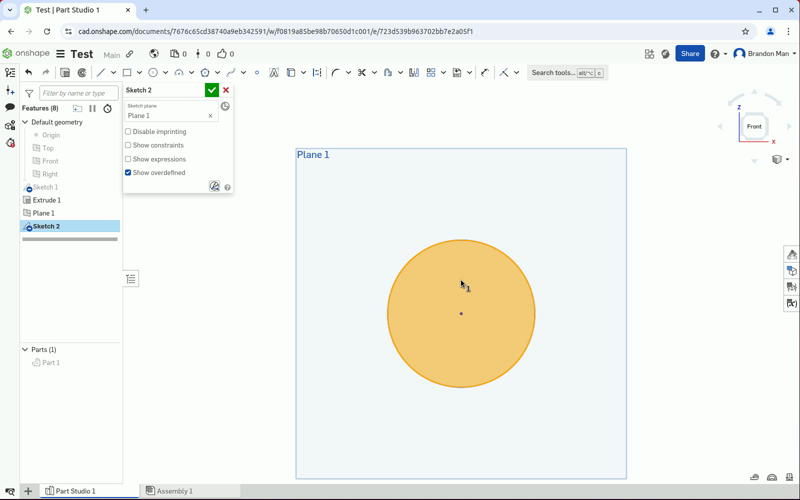
scroll(-6)
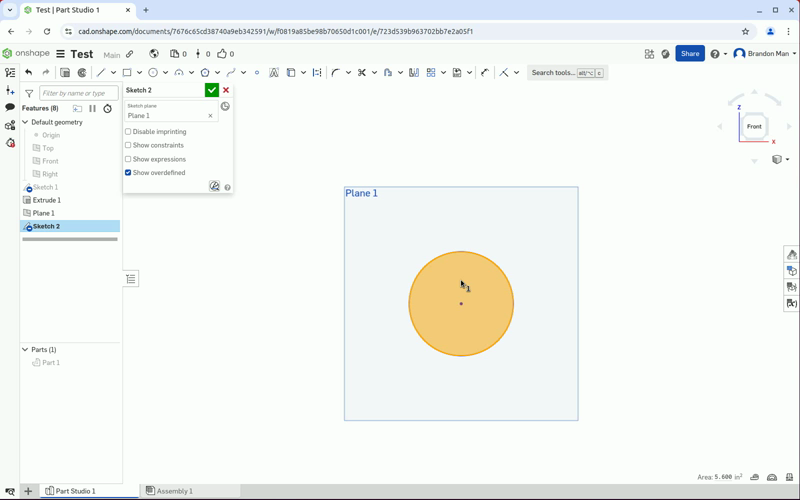
scroll(-6)
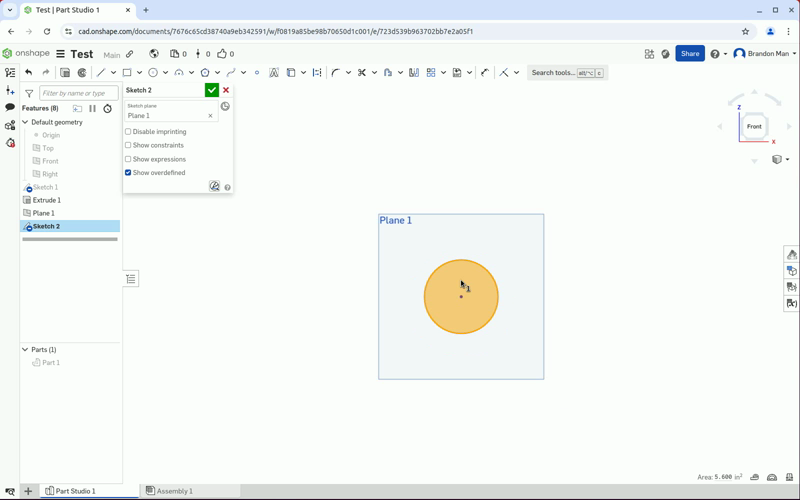
scroll(-6)
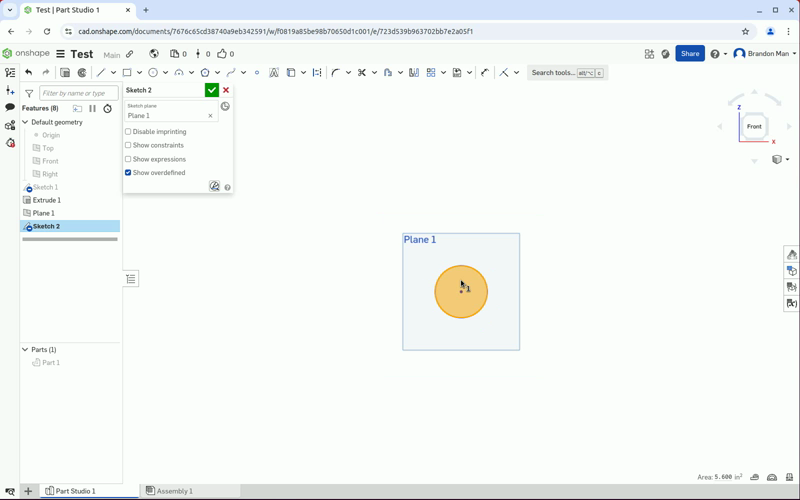
scroll(-6)
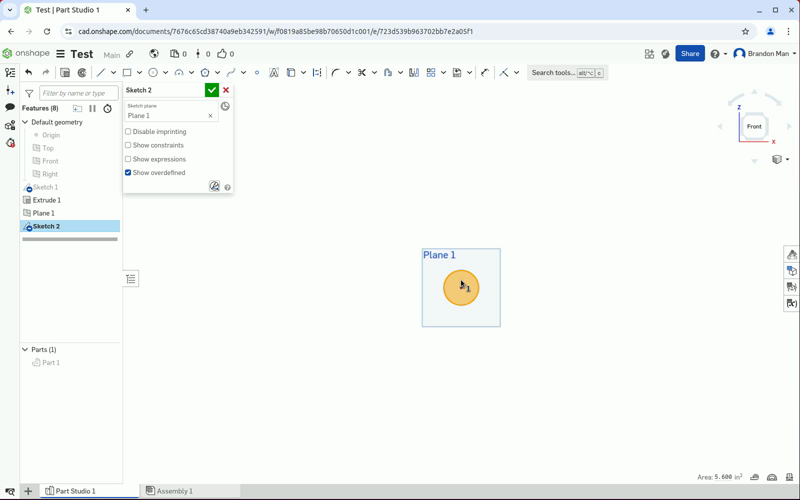
scroll(-6)
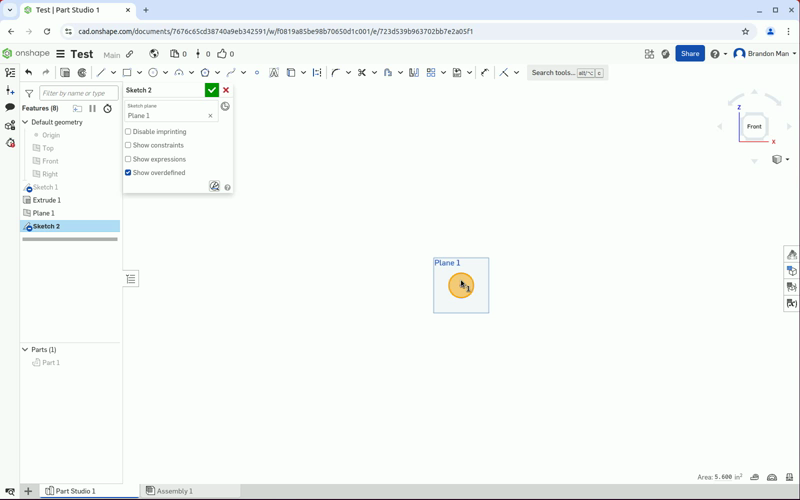
scroll(-6)
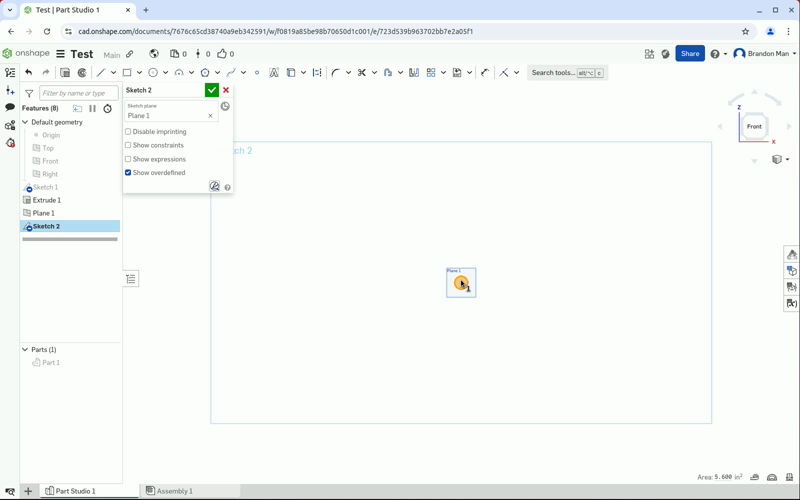
mouse_move(73, 352)
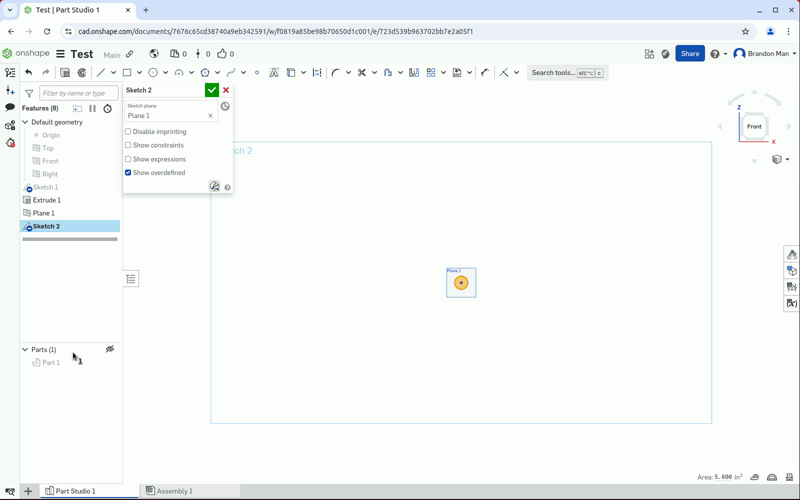
key(shift+y)
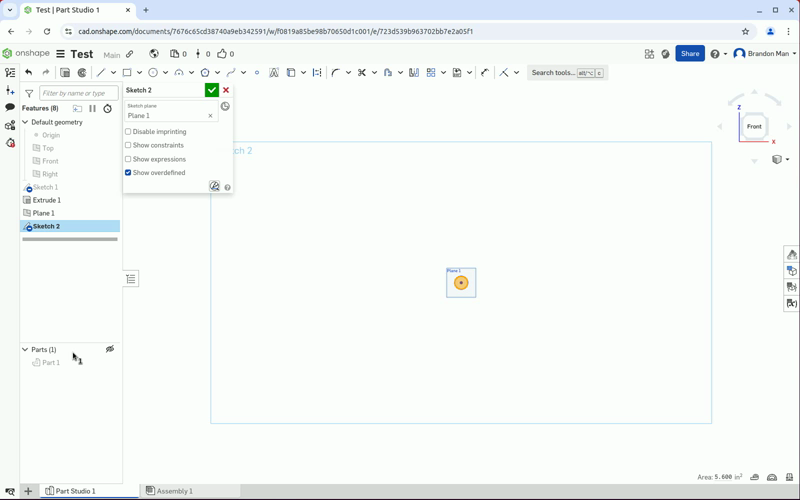
key(shift+e)
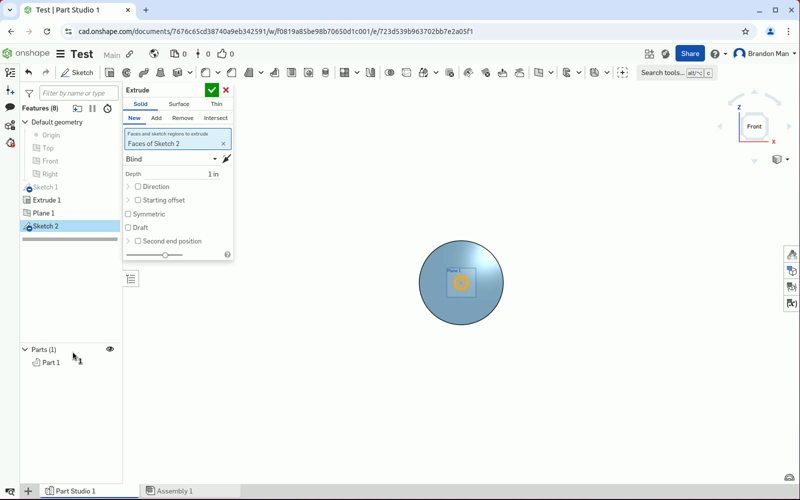
mouse_move(143, 106)
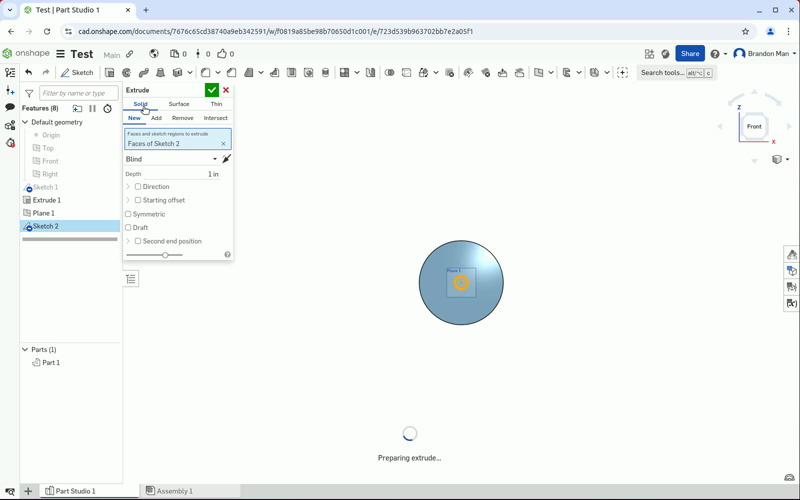
click(143, 106)
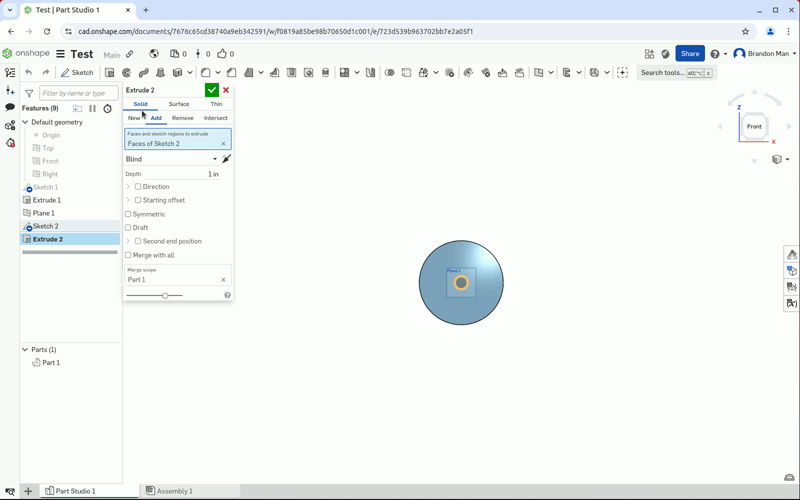
mouse_move(137, 120)
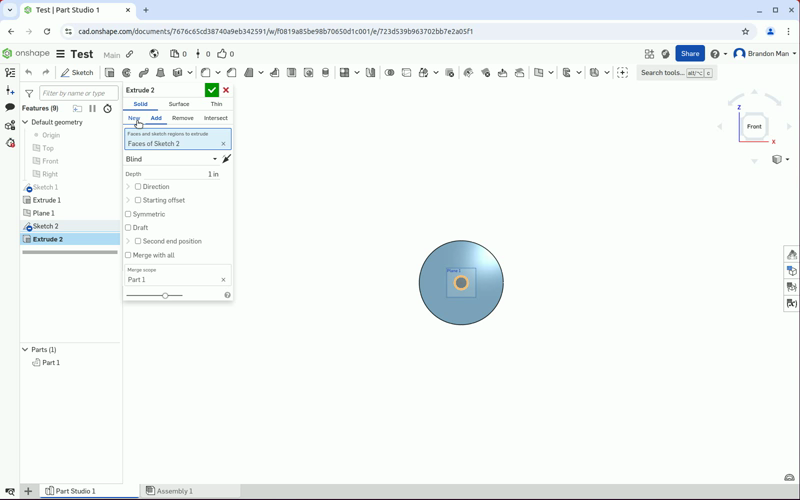
click(137, 120)
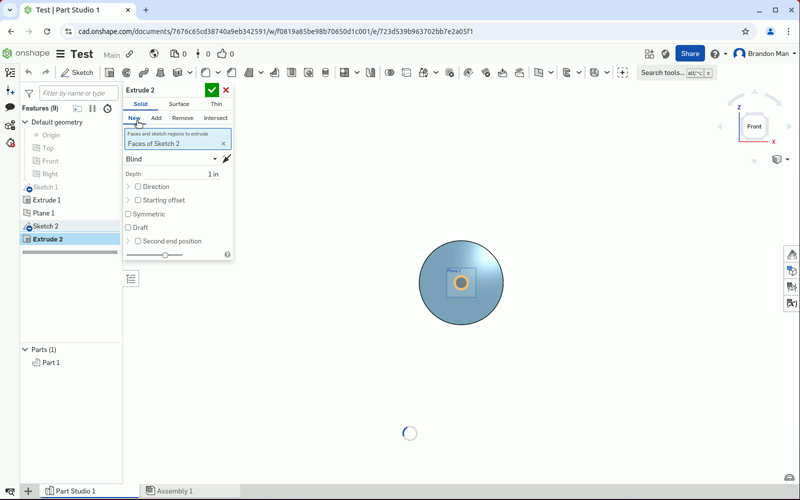
key(tab, 4)
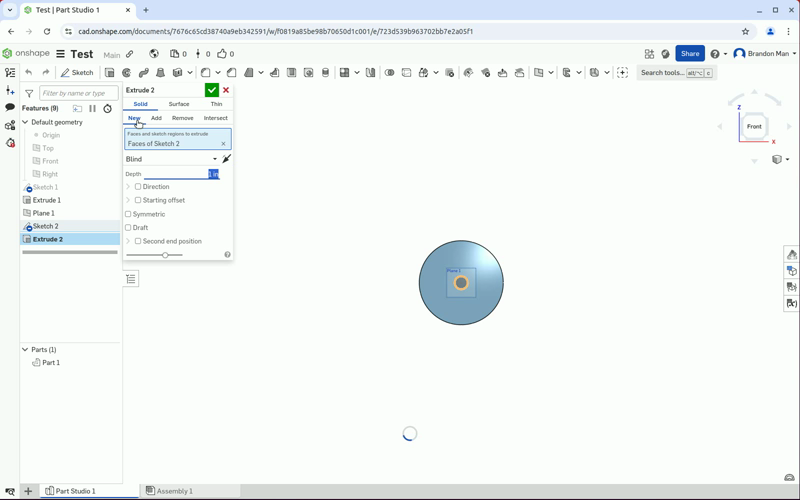
text(11.554)
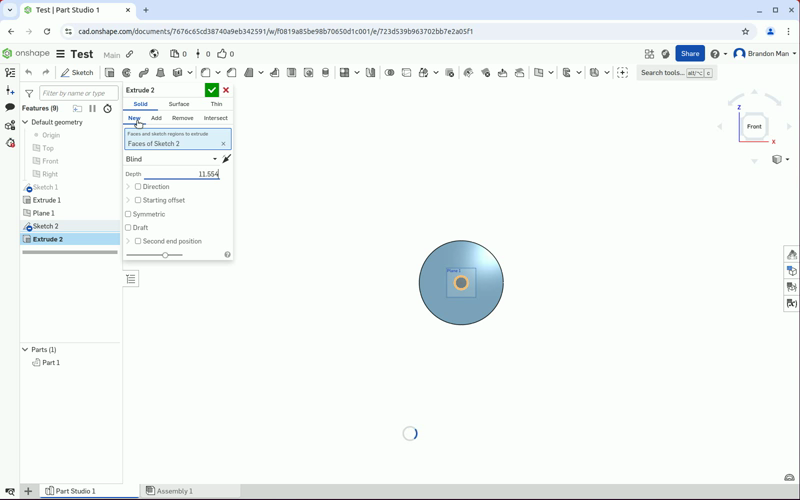
key(enter)
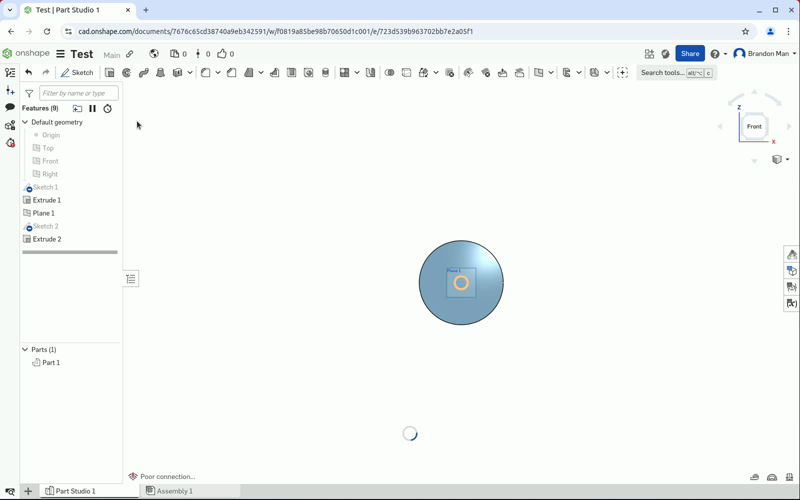
key(shift+h)
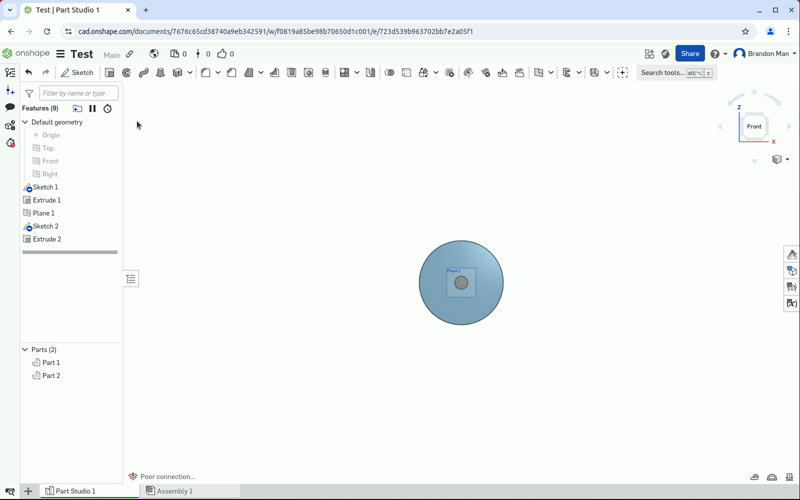
key(shift+h)
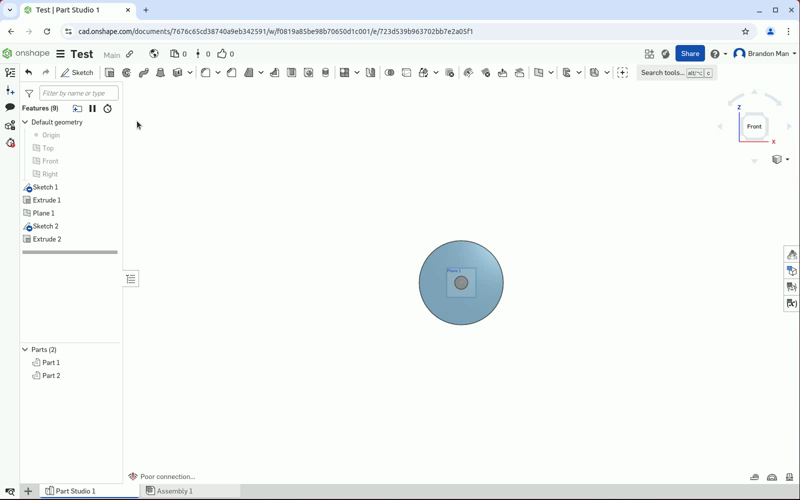
key(shift+7)
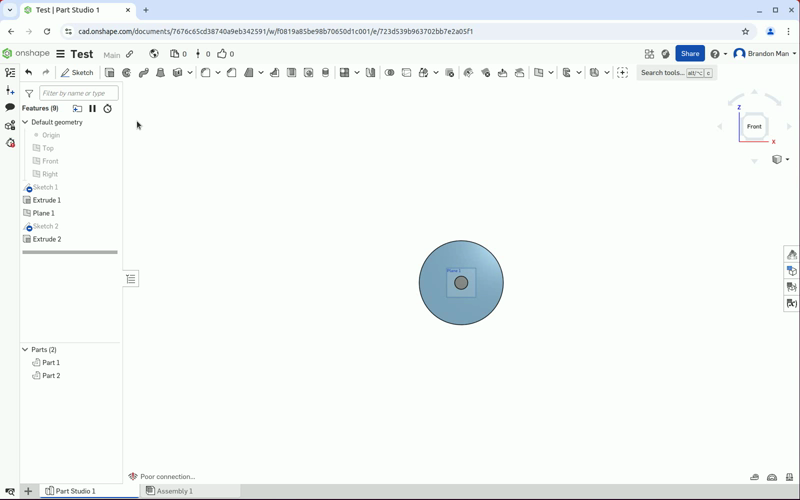
key(left, 2)
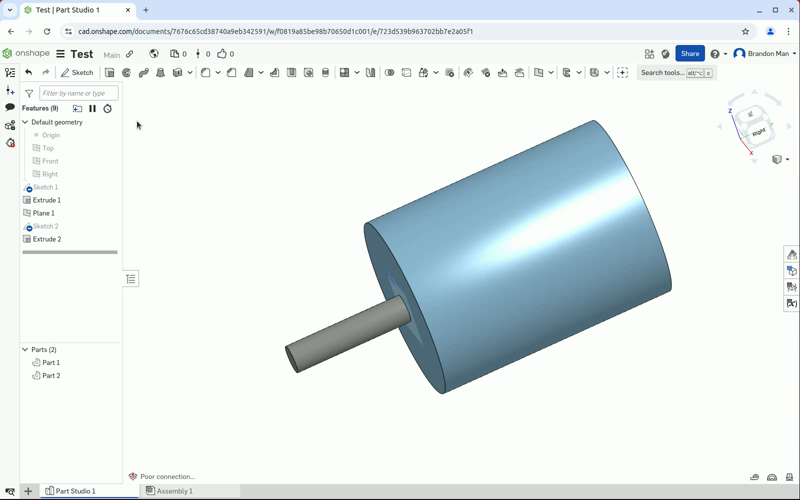
key(down, 2)
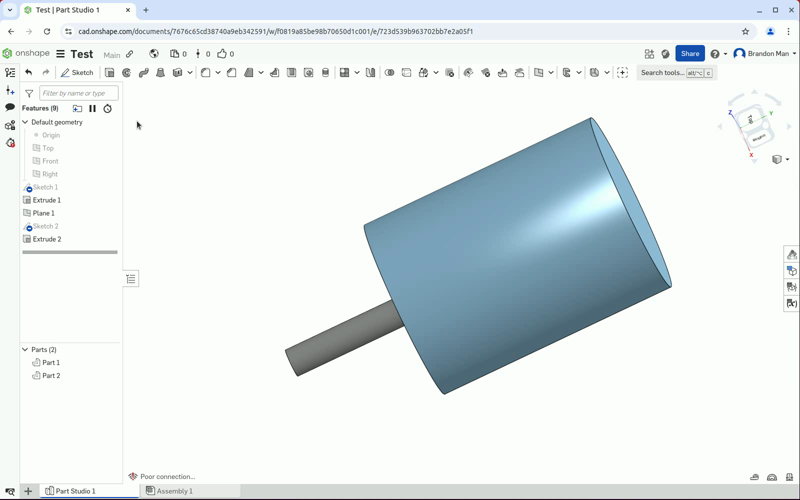
key(up, 2)
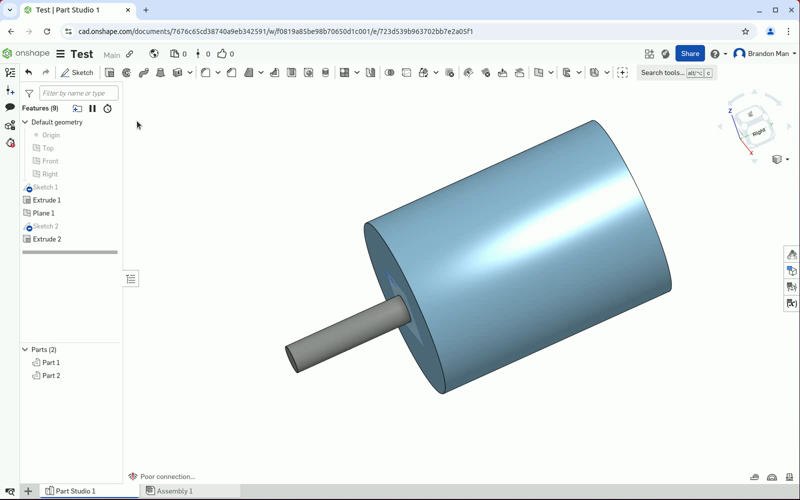
key(right, 2)
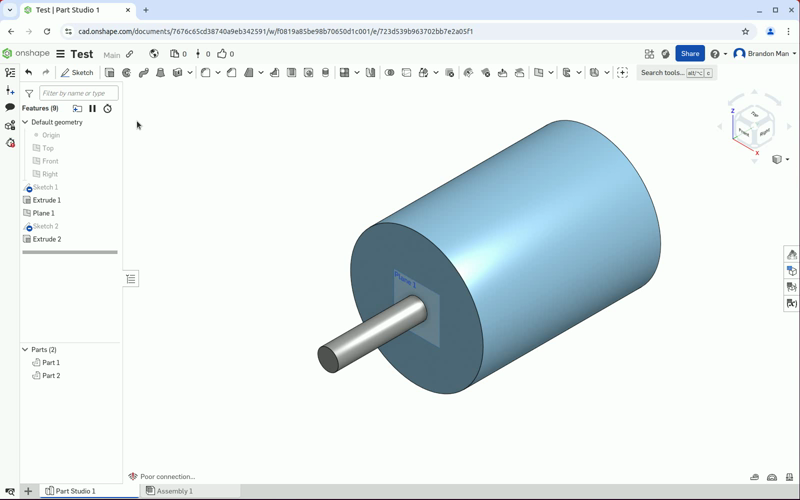
mouse_move(73, 189)
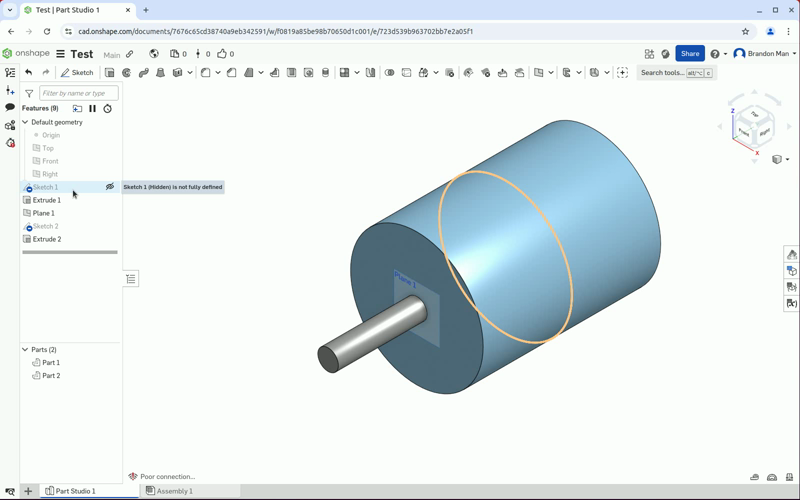
click(73, 189)